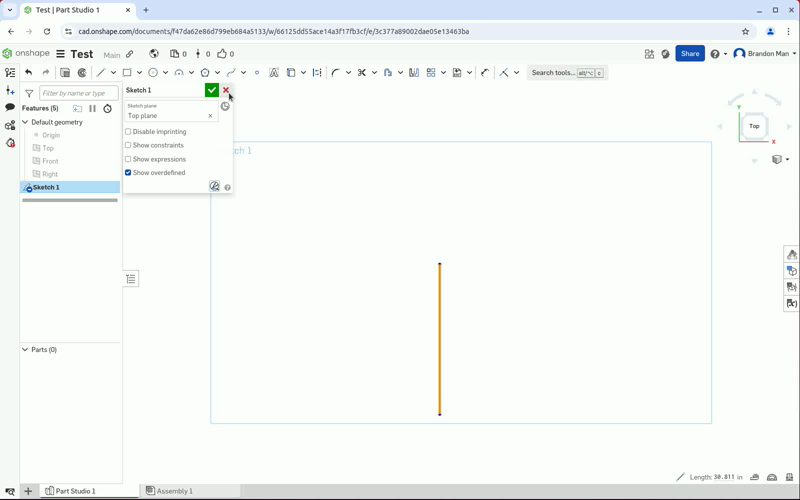
key(shift+h)
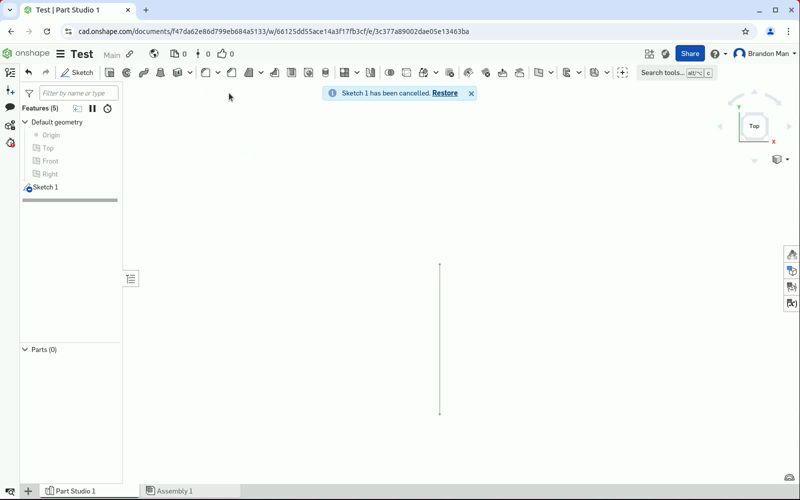
key(shift+s)
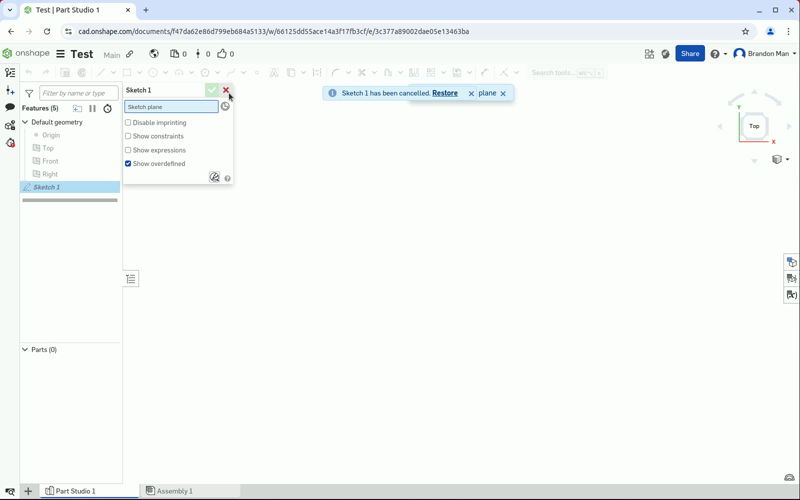
mouse_move(73, 150)
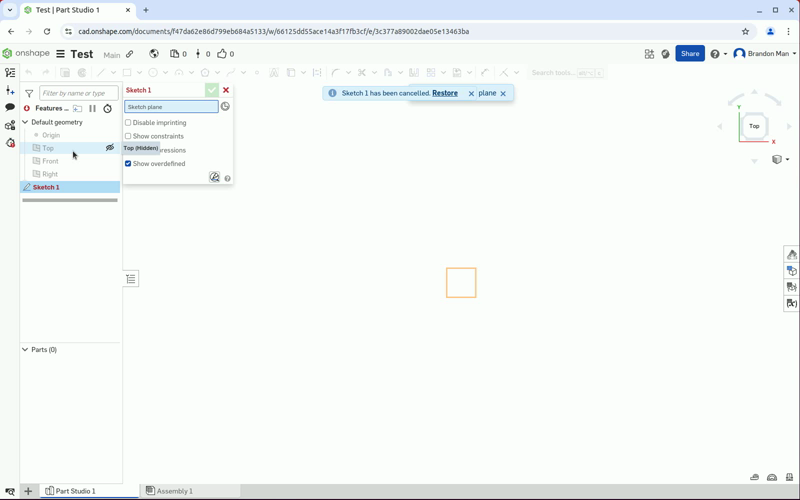
click(73, 150)
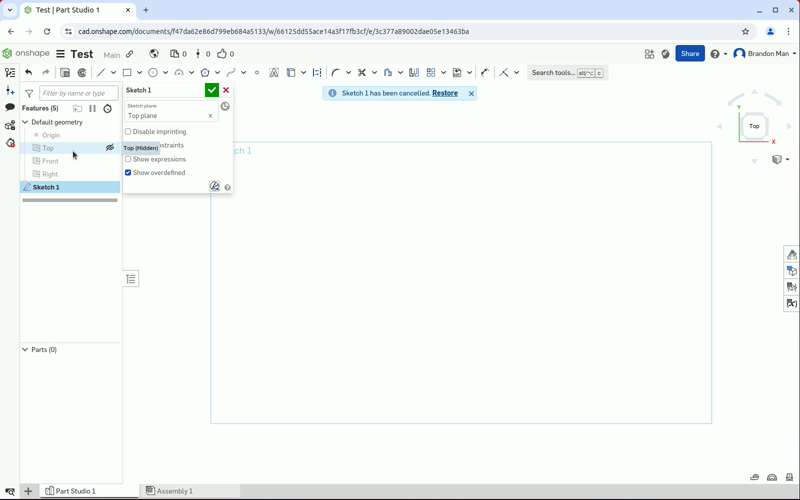
mouse_move(73, 352)
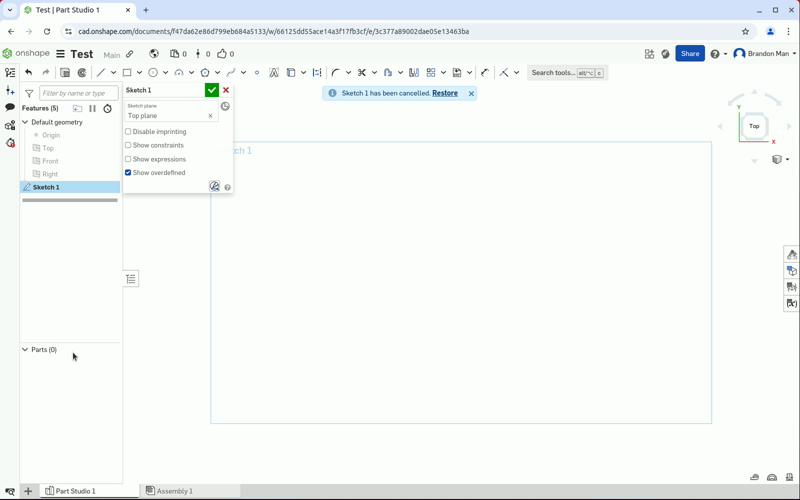
key(y)
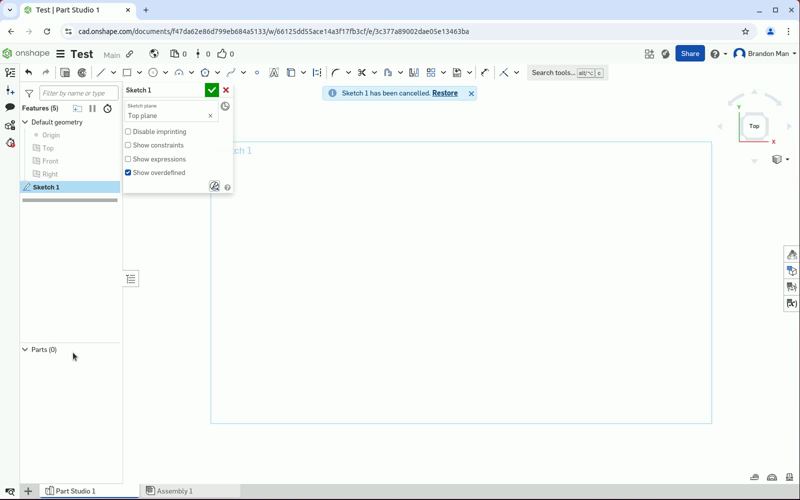
key(l)
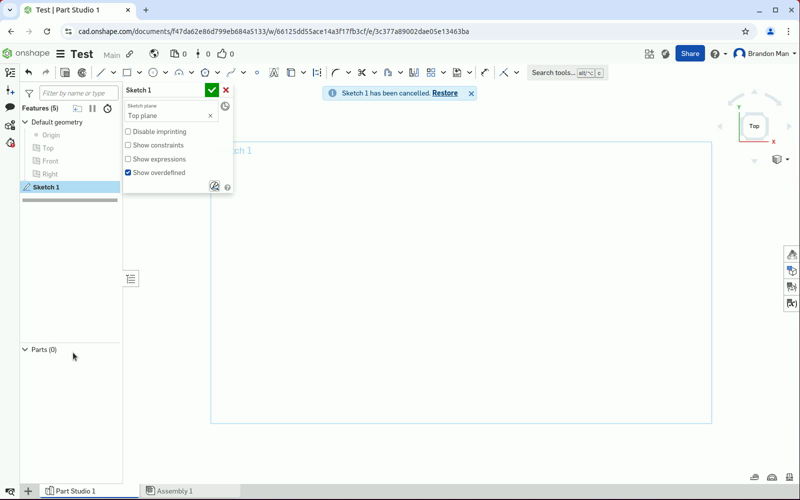
key_down(shift)
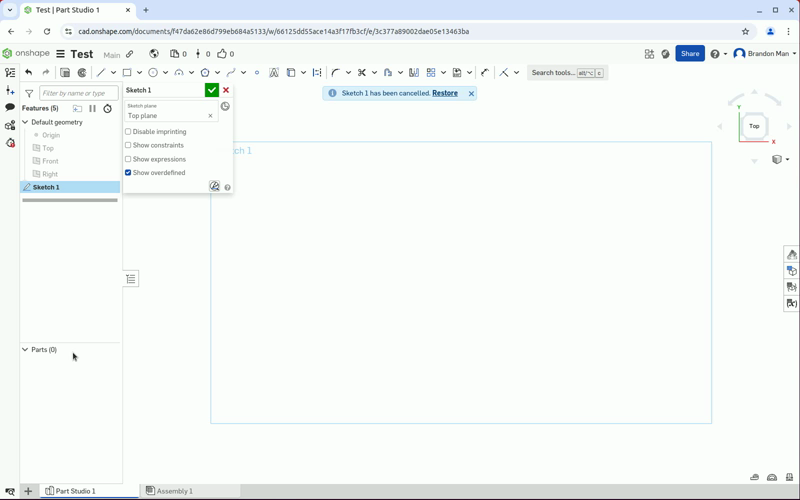
mouse_move(414, 272)
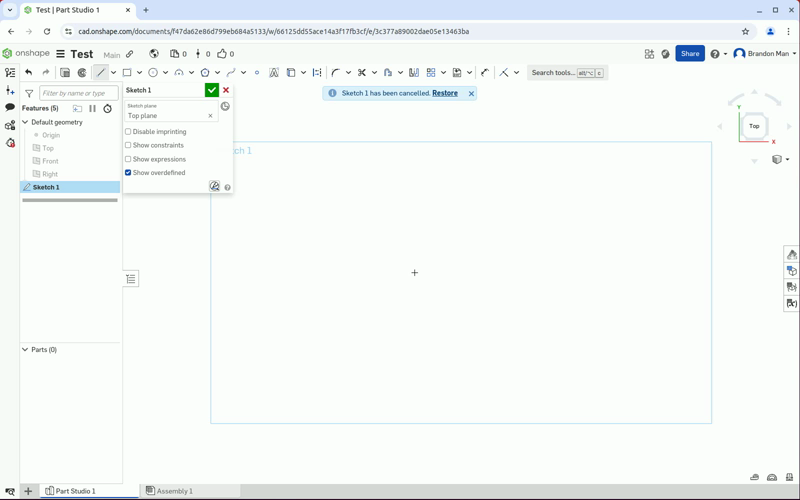
click(414, 272)
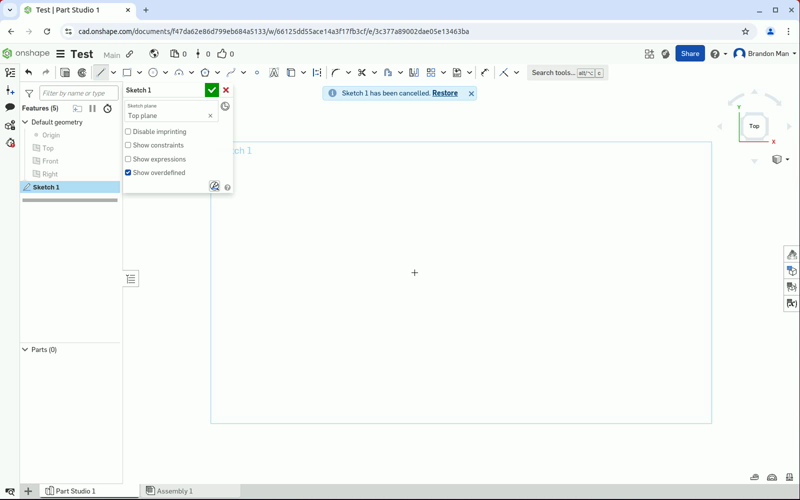
key_up(shift)
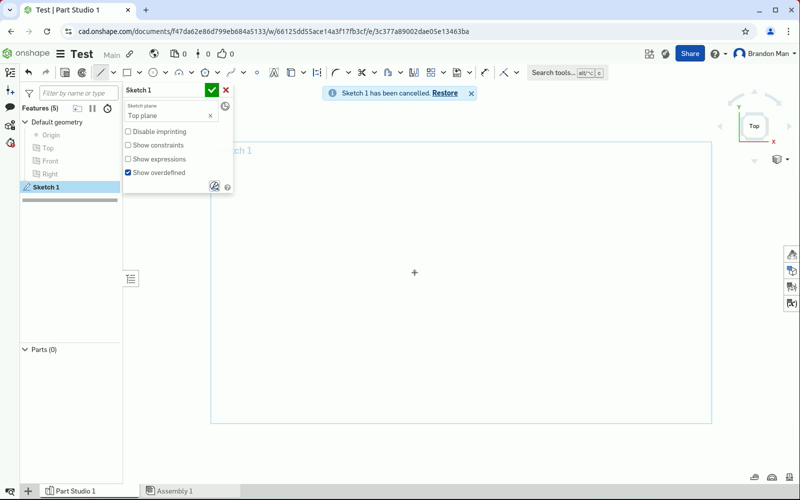
key_down(shift)
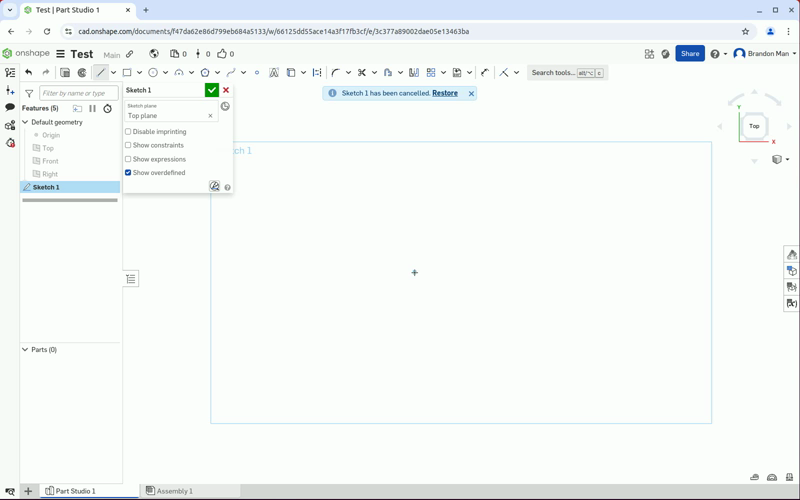
mouse_move(525, 272)
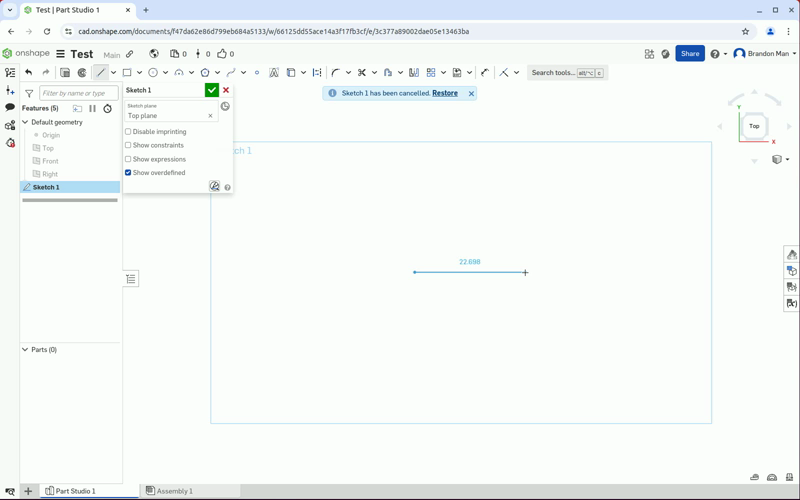
click(525, 272)
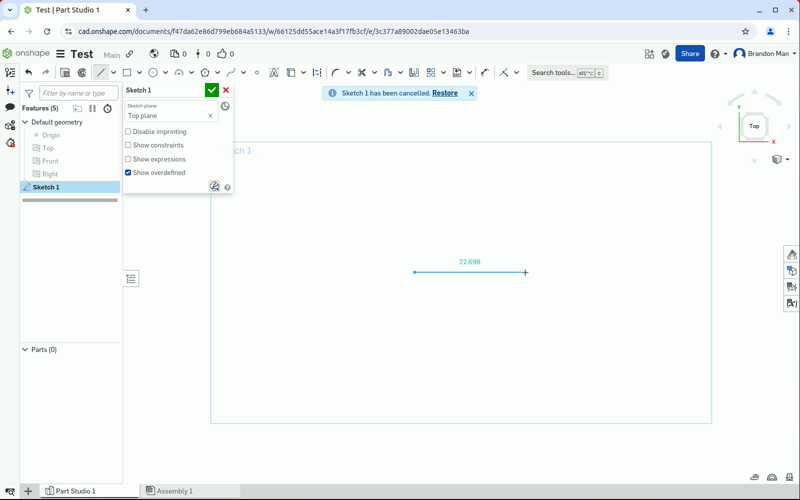
key_up(shift)
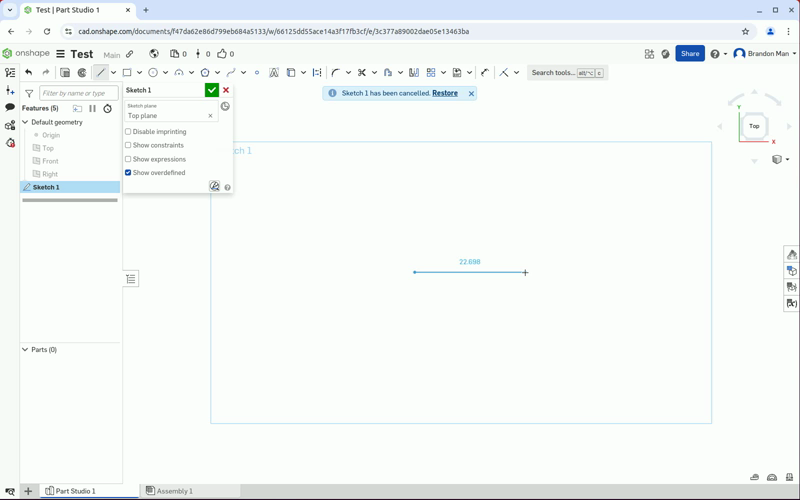
key_down(shift)
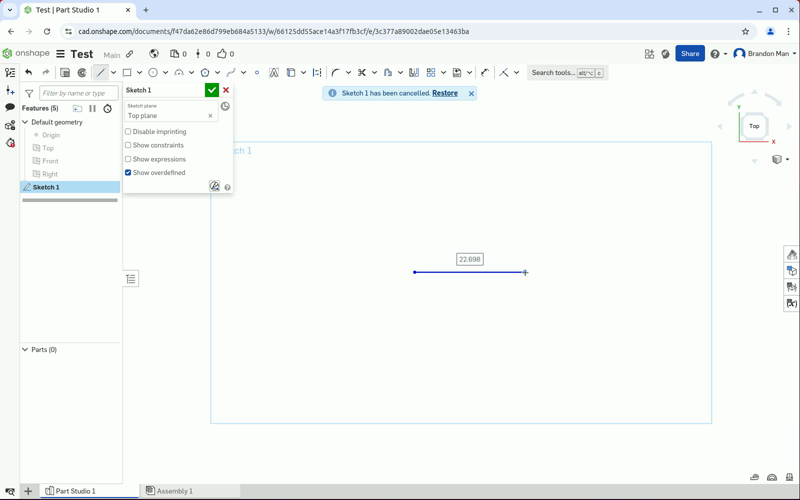
mouse_move(525, 193)
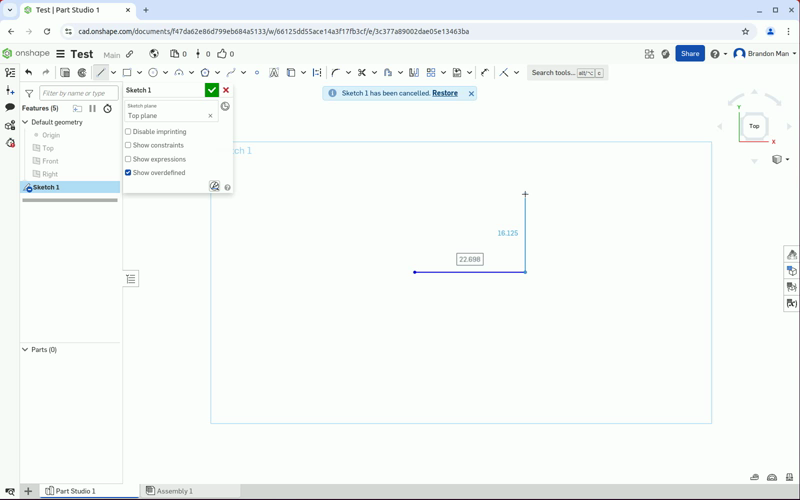
click(525, 193)
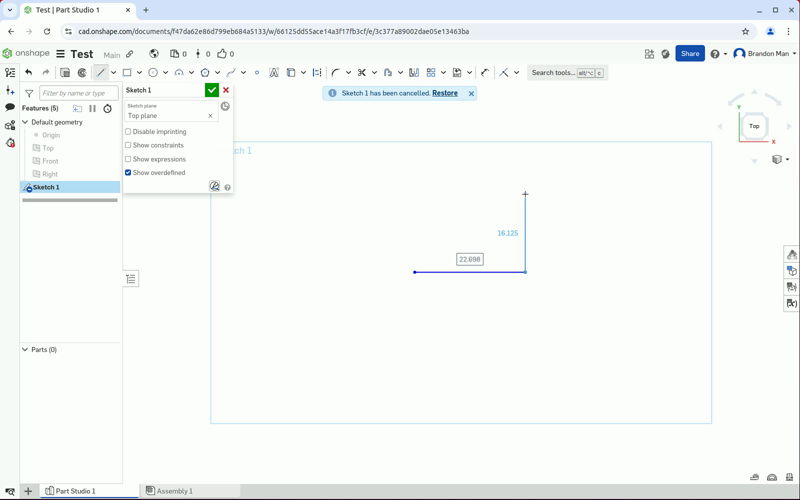
key_up(shift)
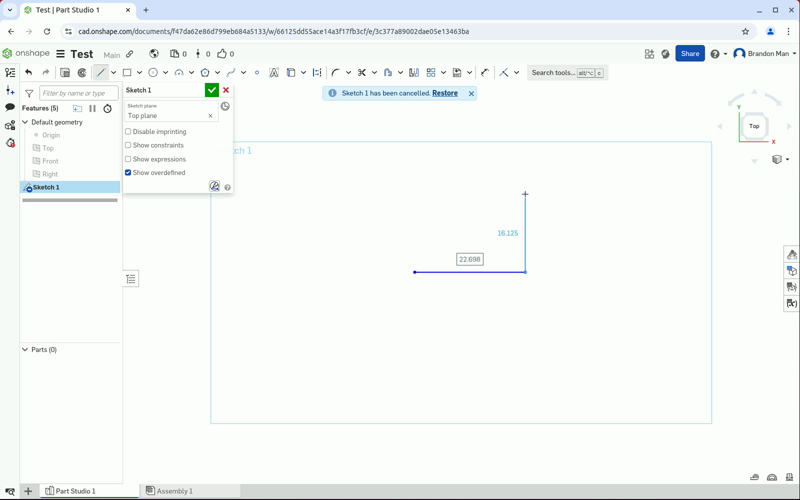
key_down(shift)
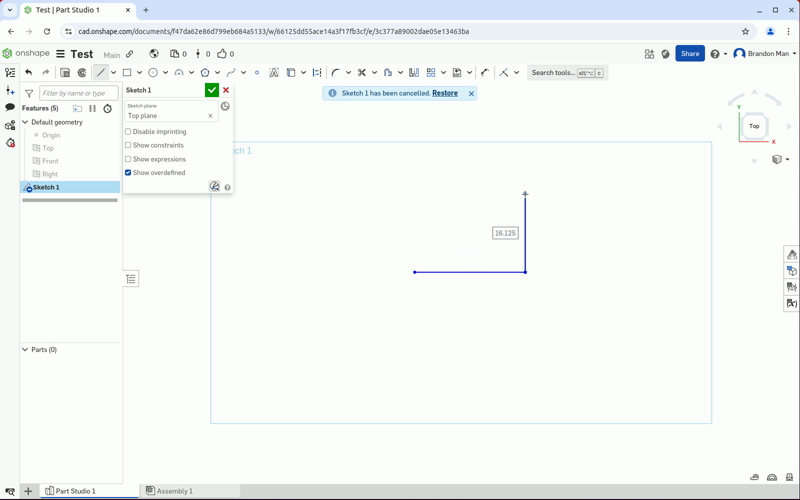
mouse_move(414, 193)
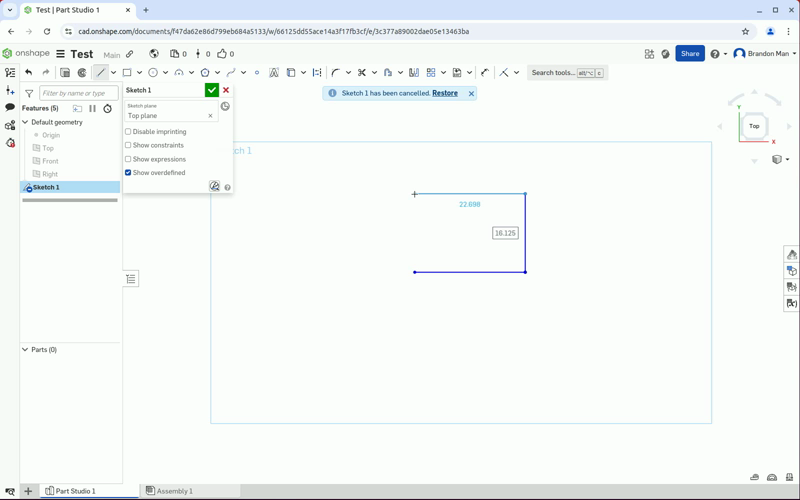
click(414, 193)
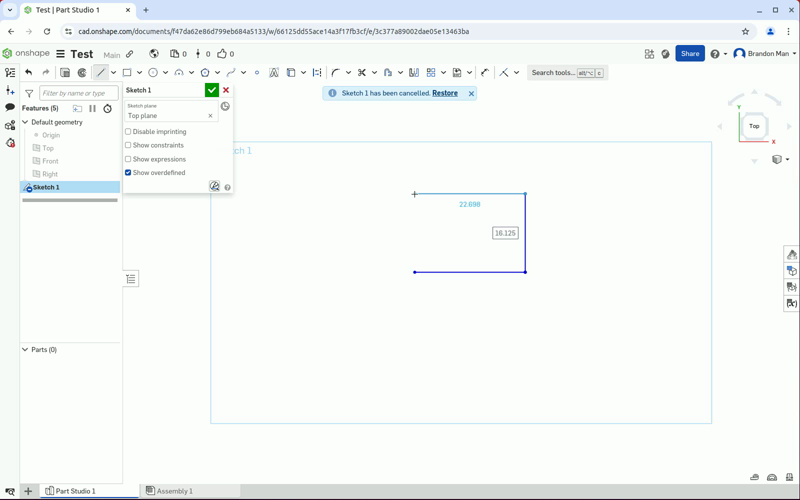
key_up(shift)
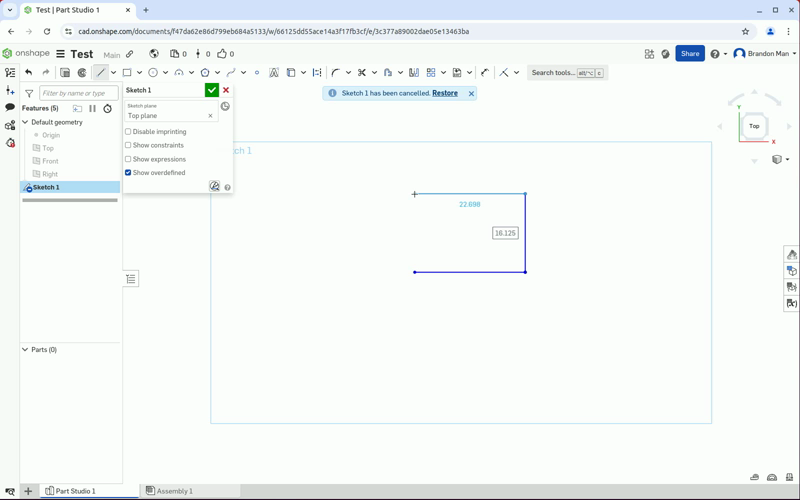
key_down(shift)
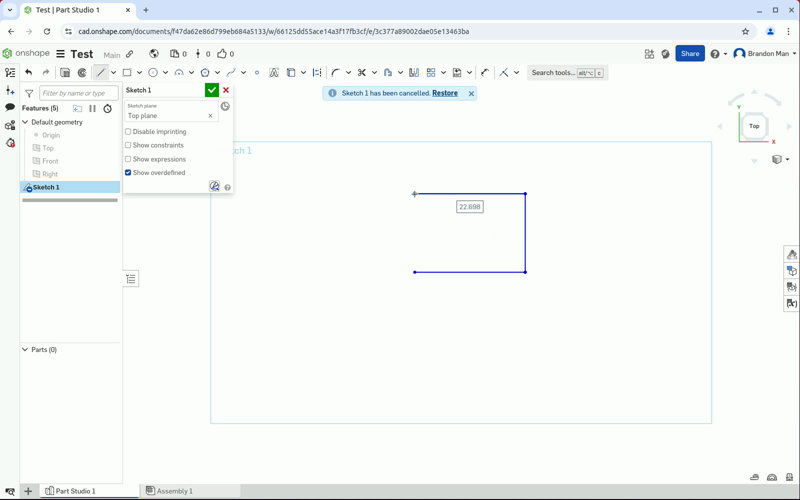
mouse_move(414, 272)
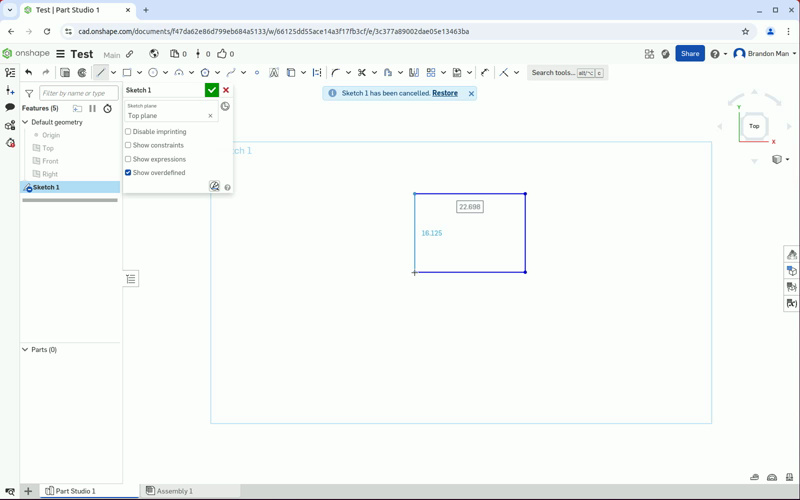
key_up(shift)
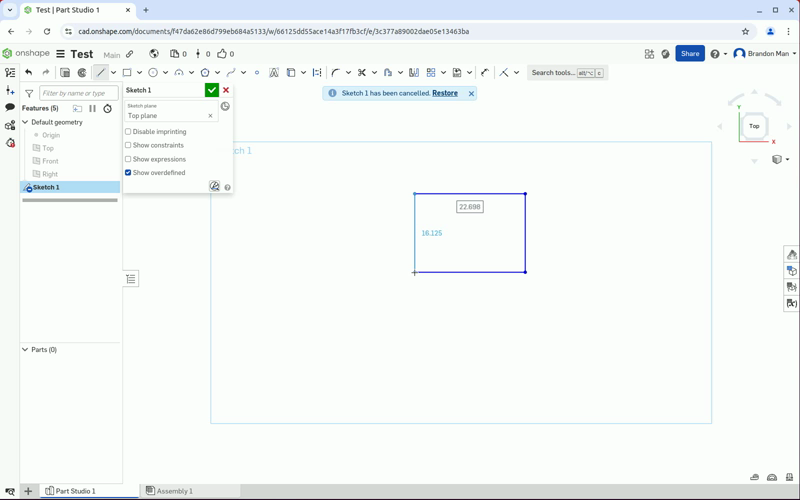
click(414, 272)
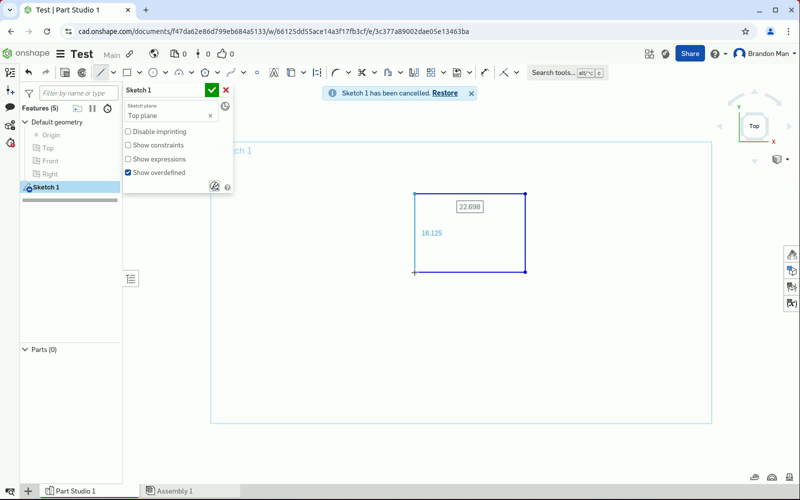
key(esc)
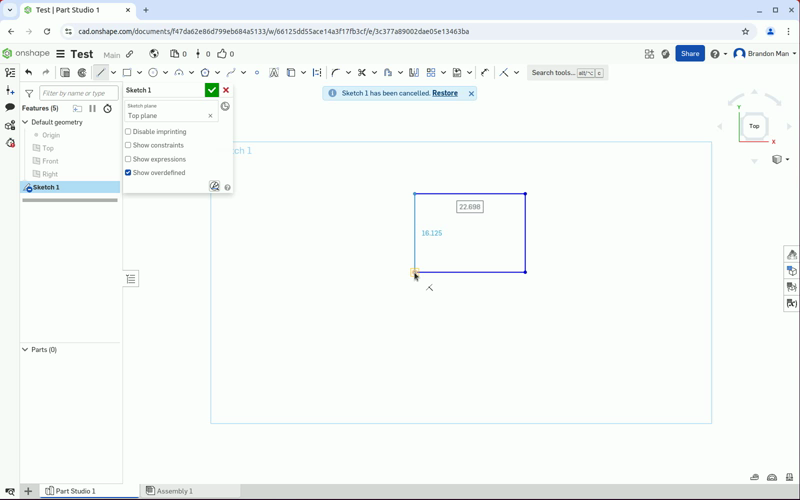
mouse_move(475, 201)
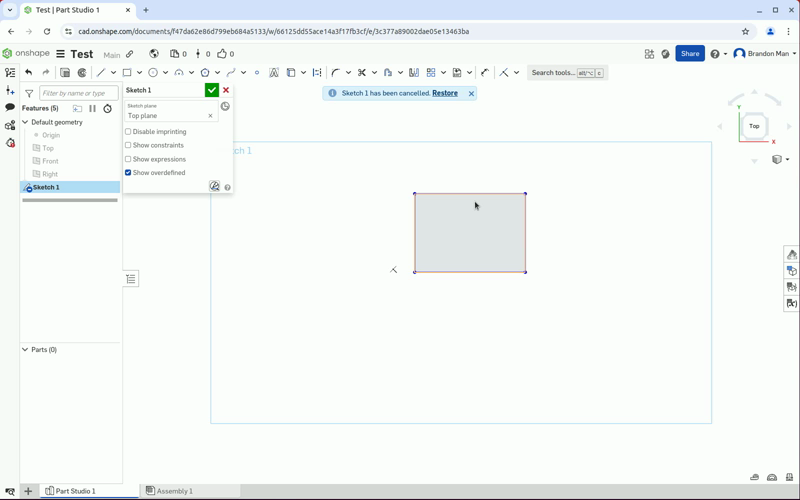
click(475, 201)
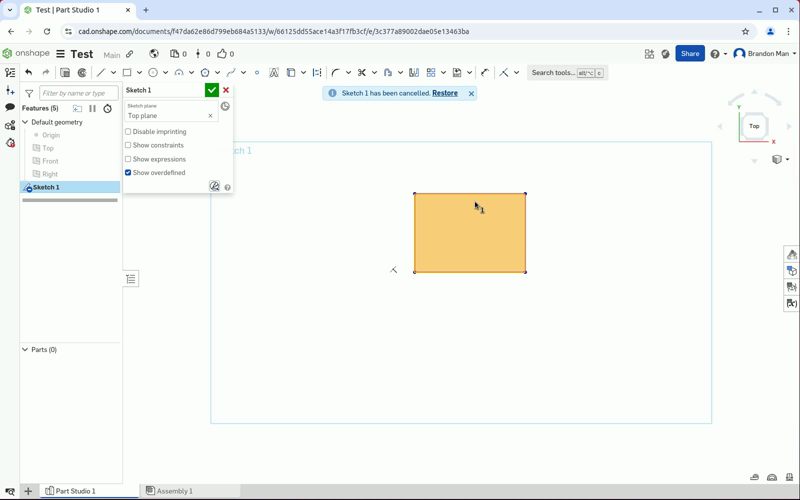
mouse_move(73, 352)
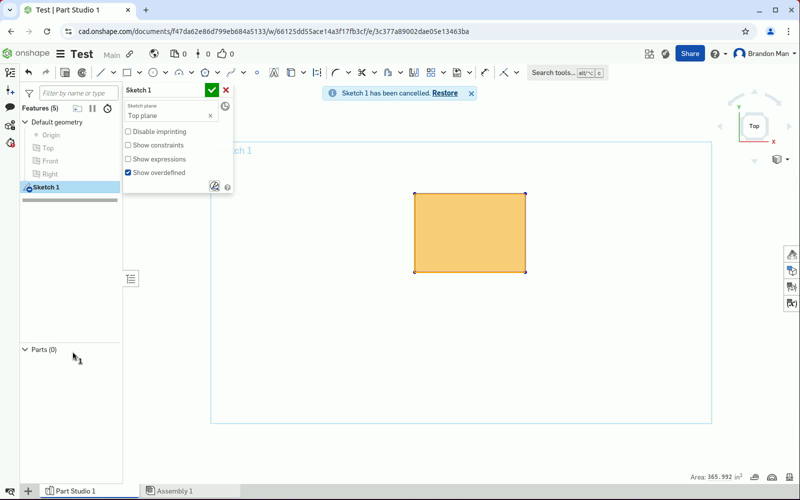
key(shift+y)
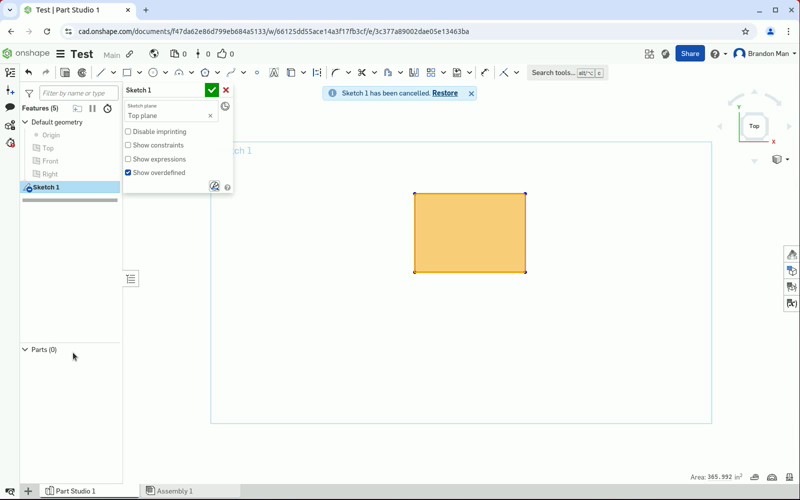
key(shift+e)
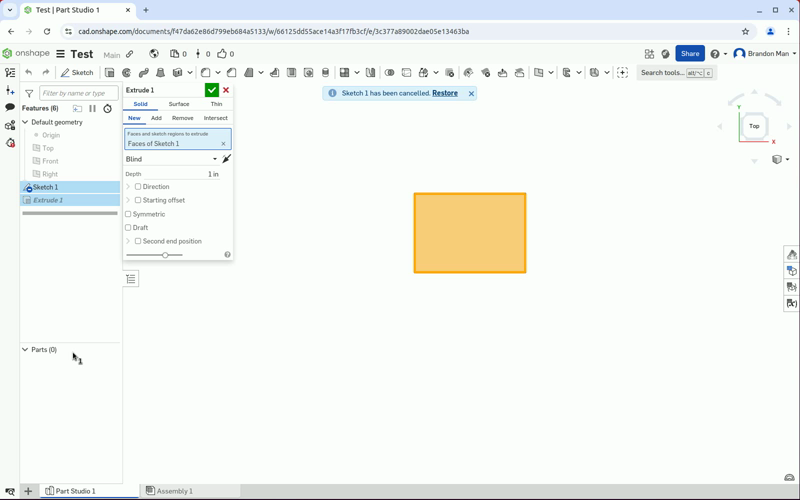
mouse_move(143, 106)
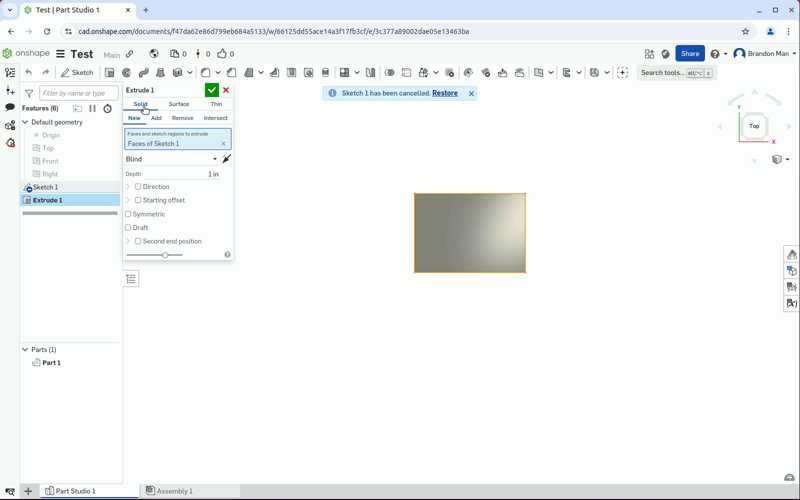
click(143, 106)
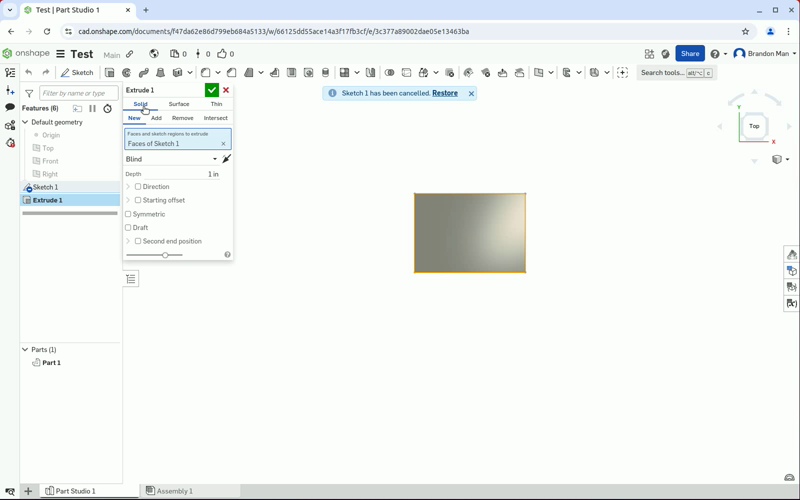
mouse_move(137, 120)
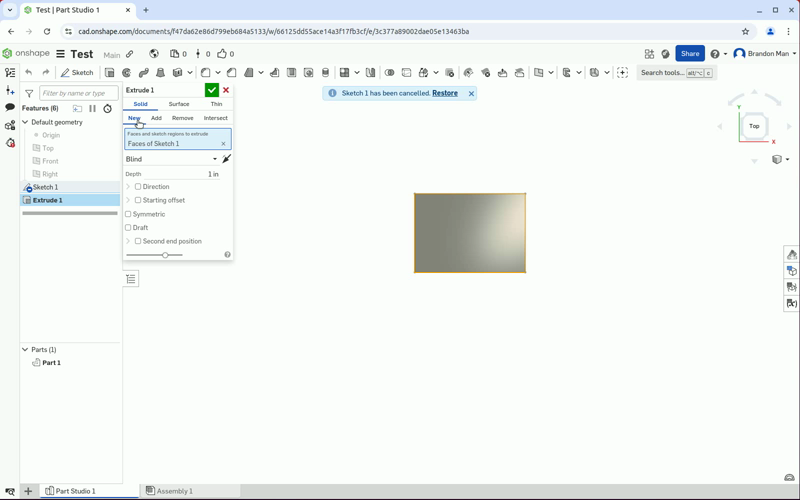
click(137, 120)
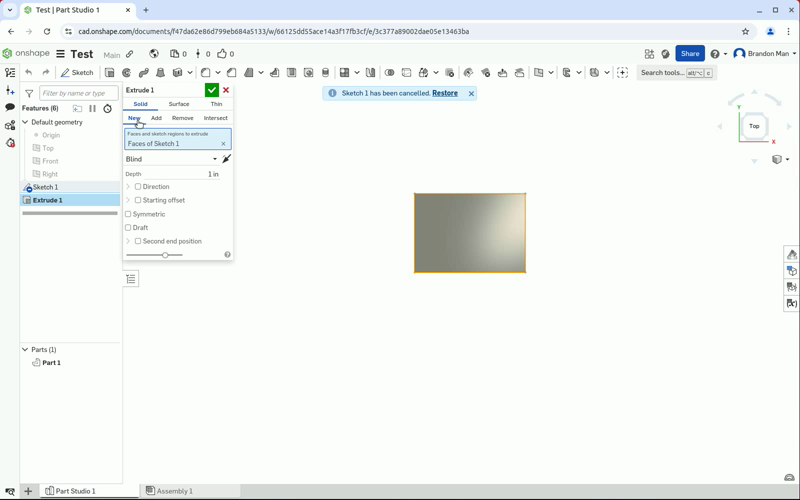
key(tab, 4)
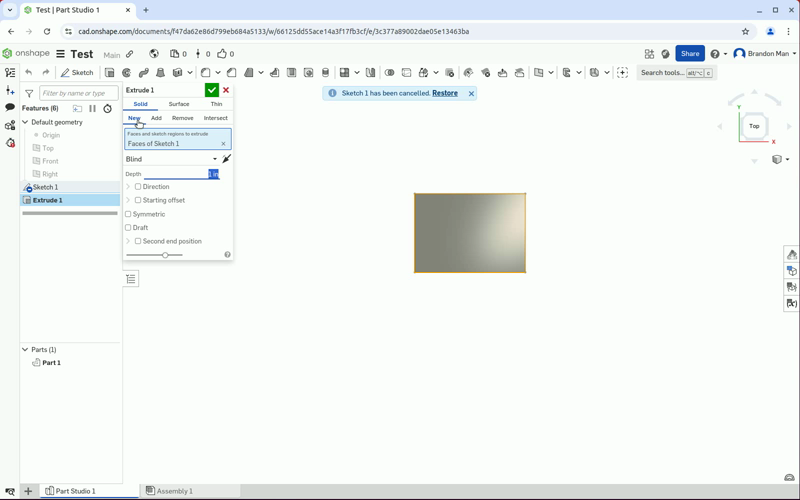
text(2.889)
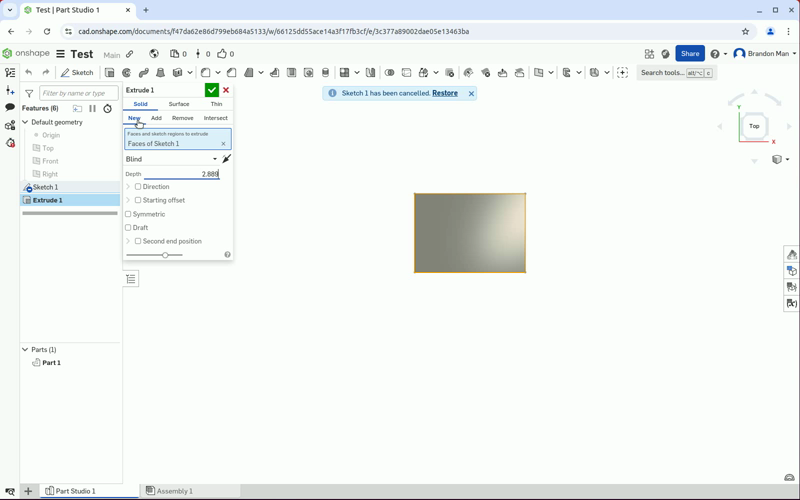
key(enter)
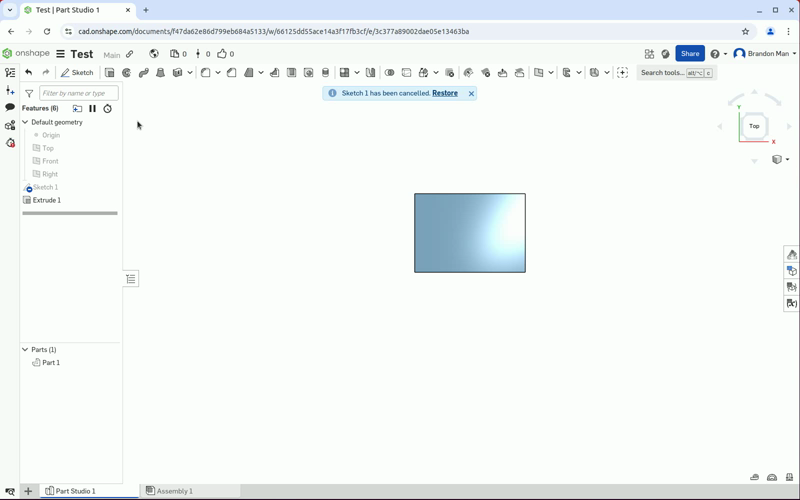
key(shift+h)
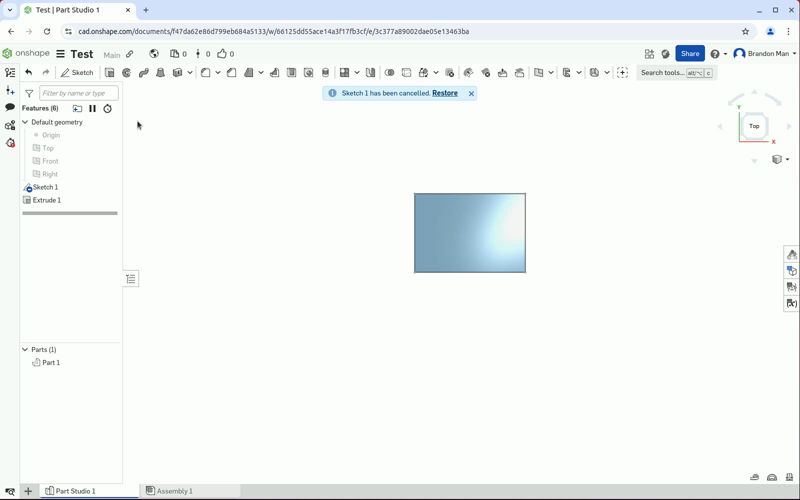
key(shift+h)
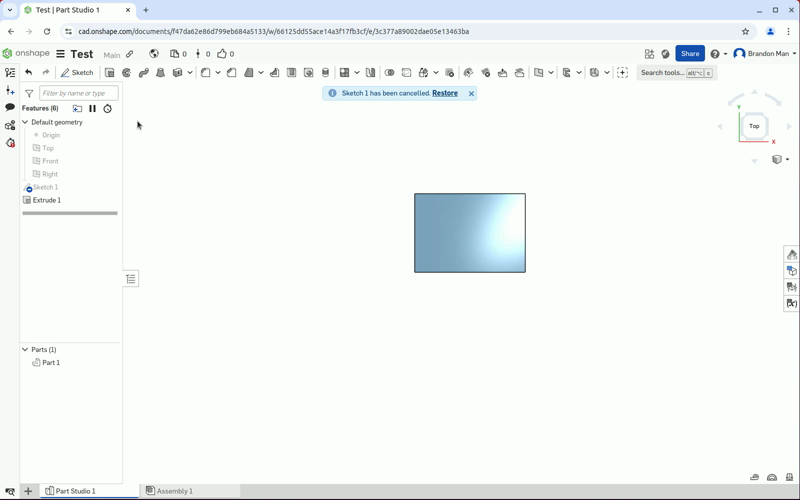
mouse_move(73, 189)
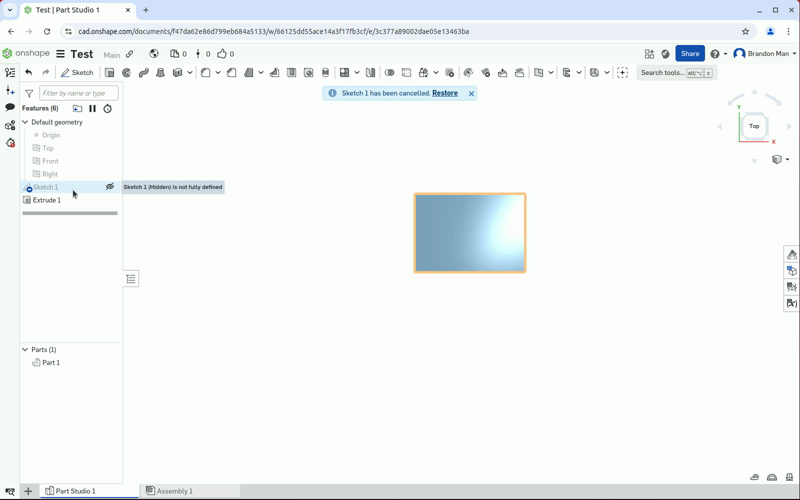
click(73, 189)
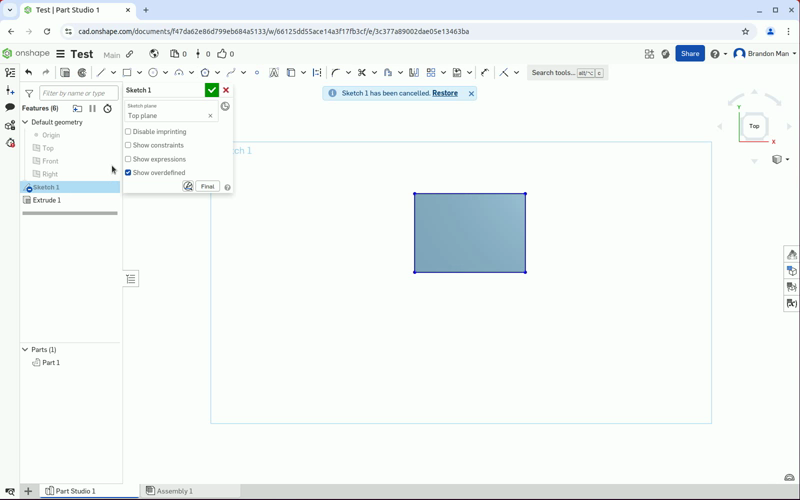
mouse_move(229, 92)
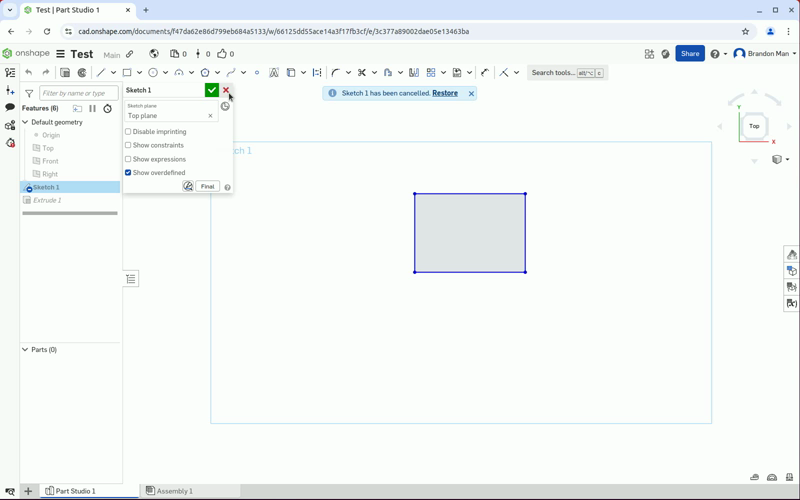
click(229, 92)
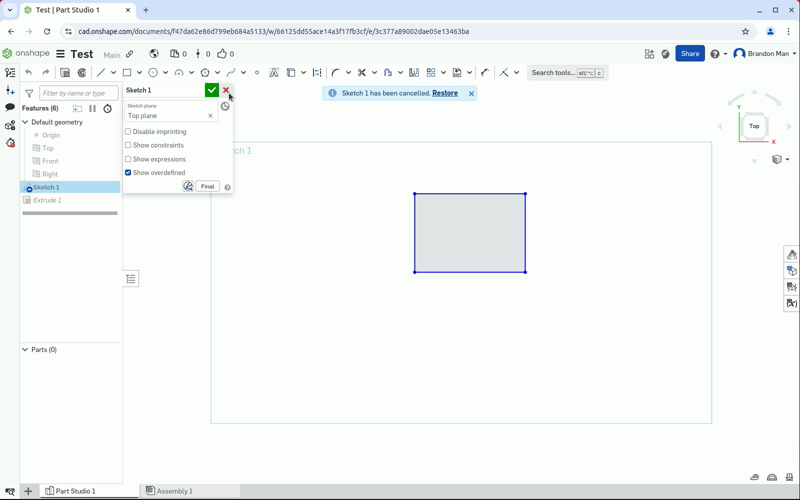
key(shift+s)
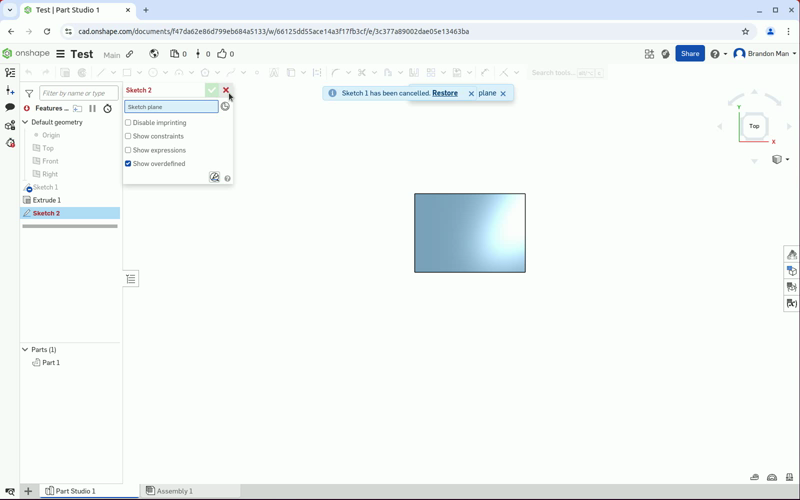
mouse_move(73, 150)
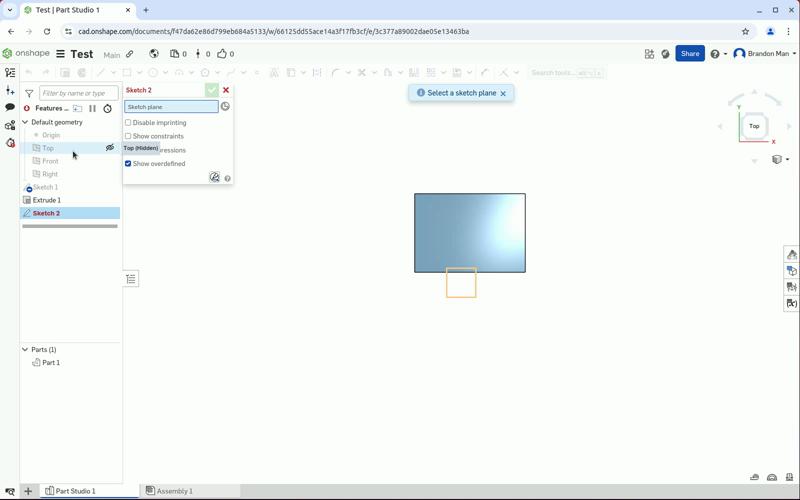
click(73, 150)
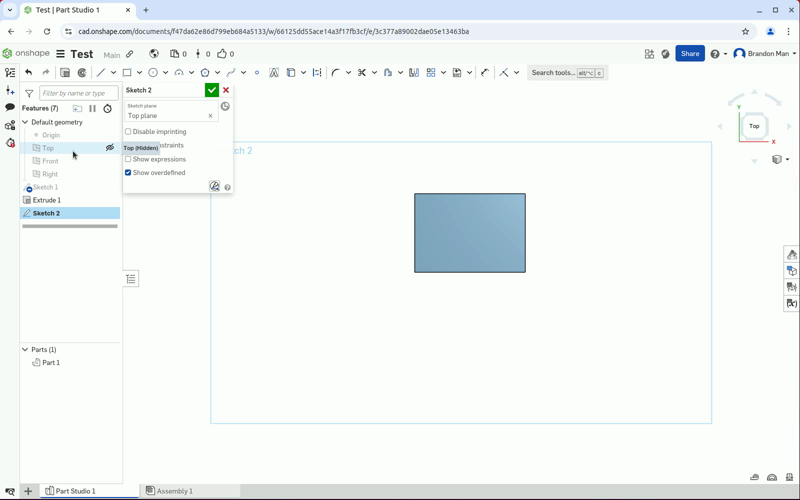
mouse_move(73, 352)
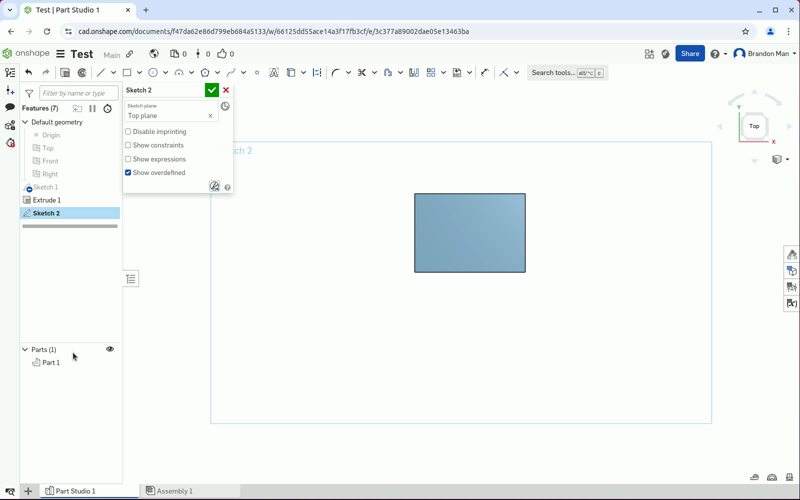
key(y)
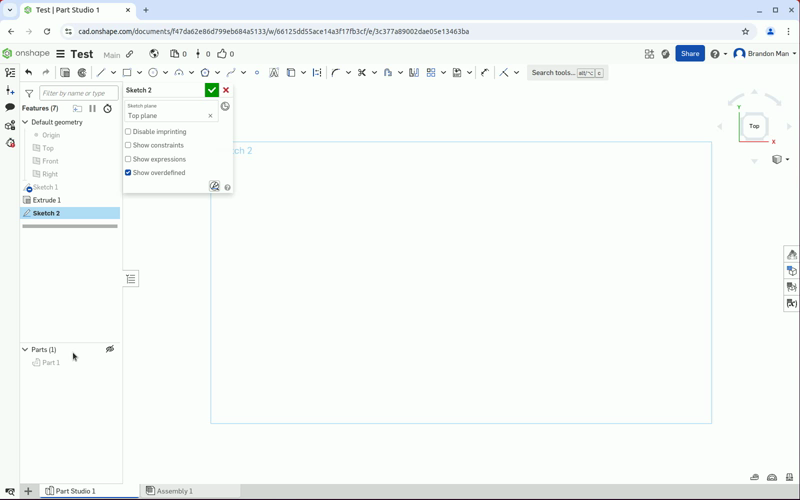
key(a)
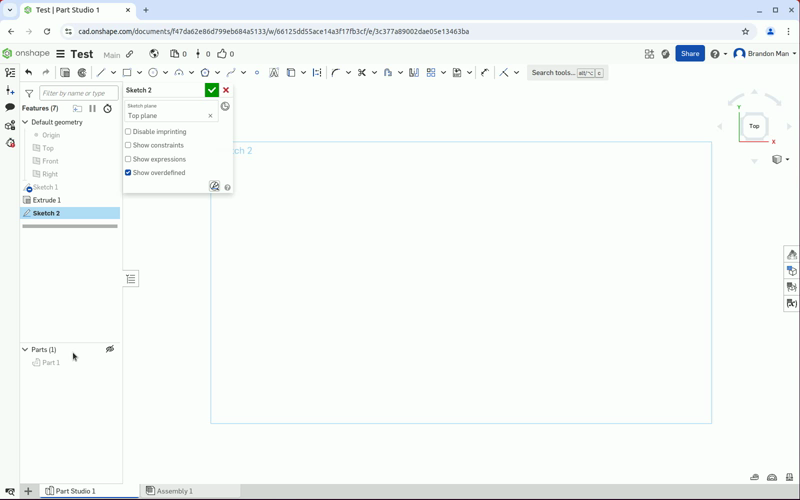
key_down(shift)
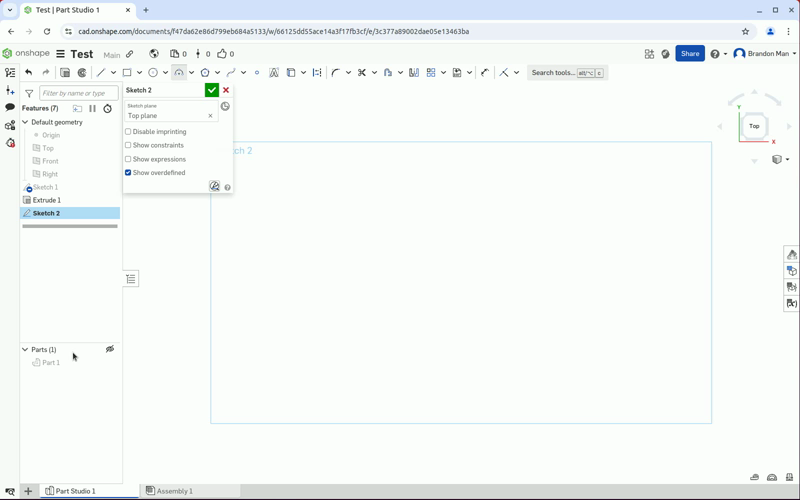
mouse_move(414, 272)
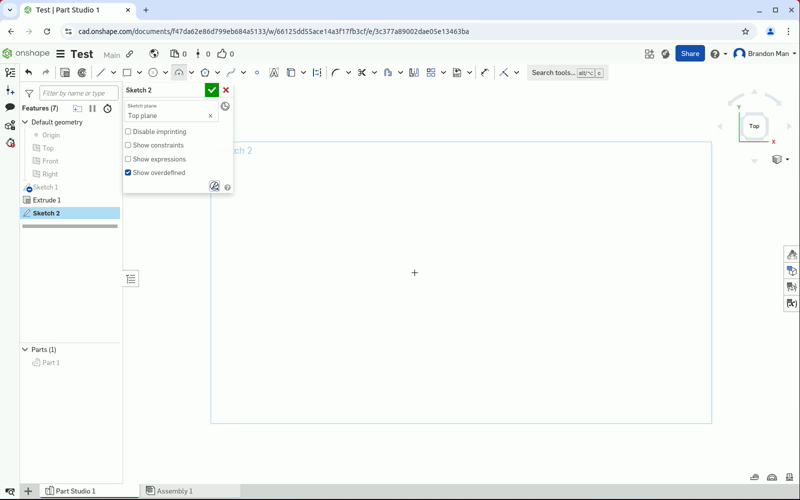
click(414, 272)
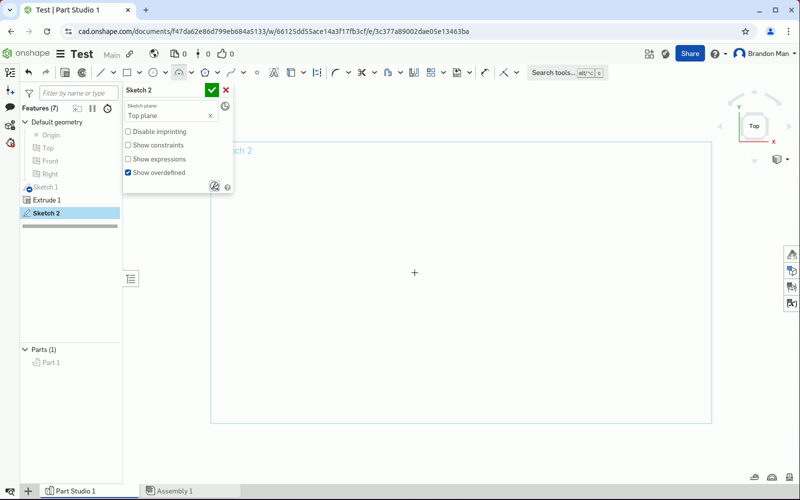
key_up(shift)
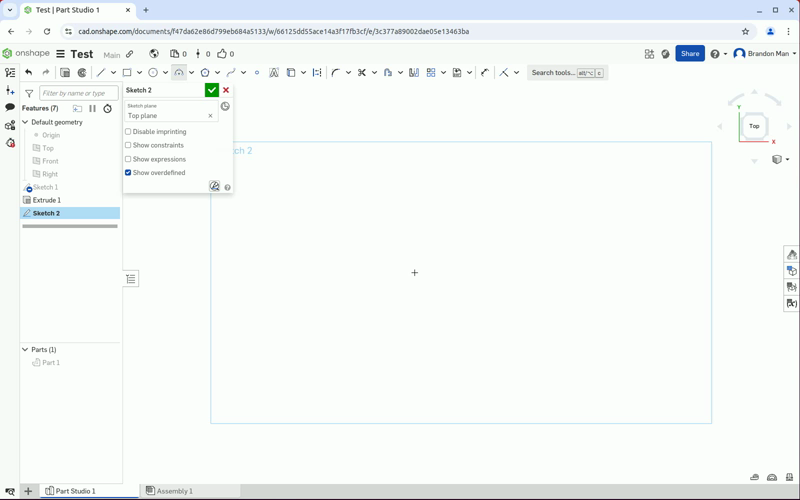
key_down(shift)
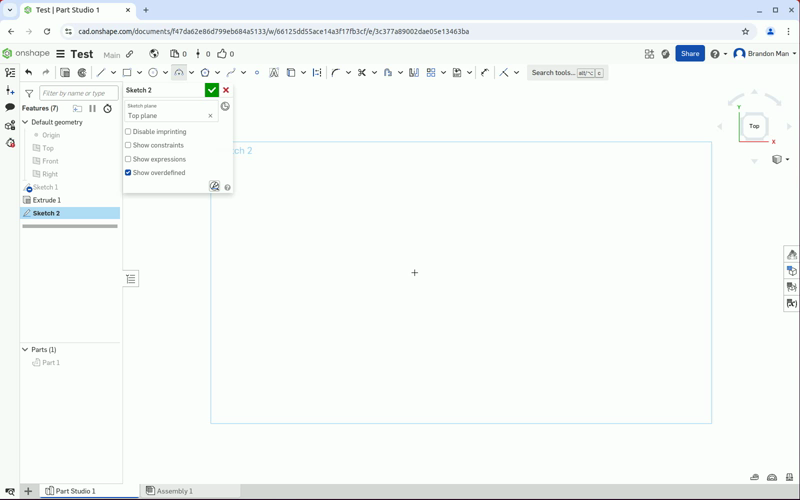
mouse_move(414, 193)
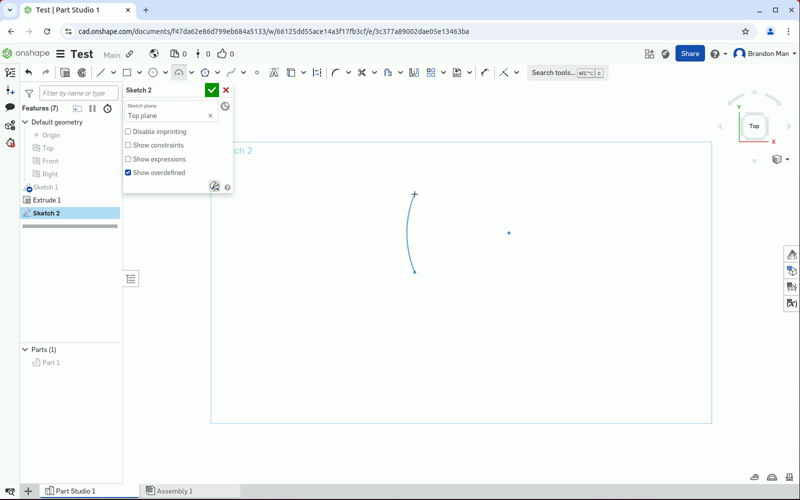
click(414, 193)
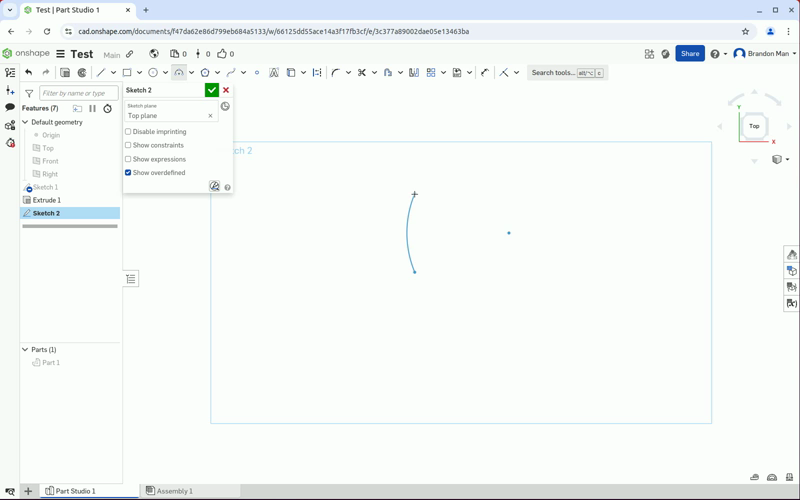
mouse_move(454, 233)
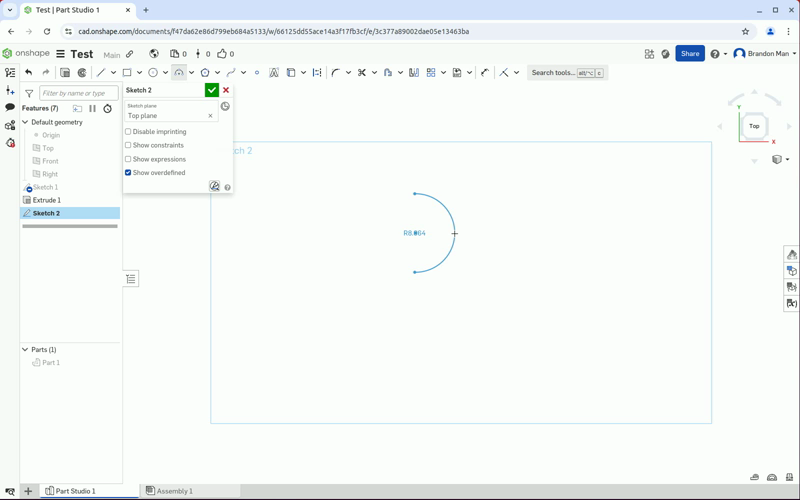
click(454, 233)
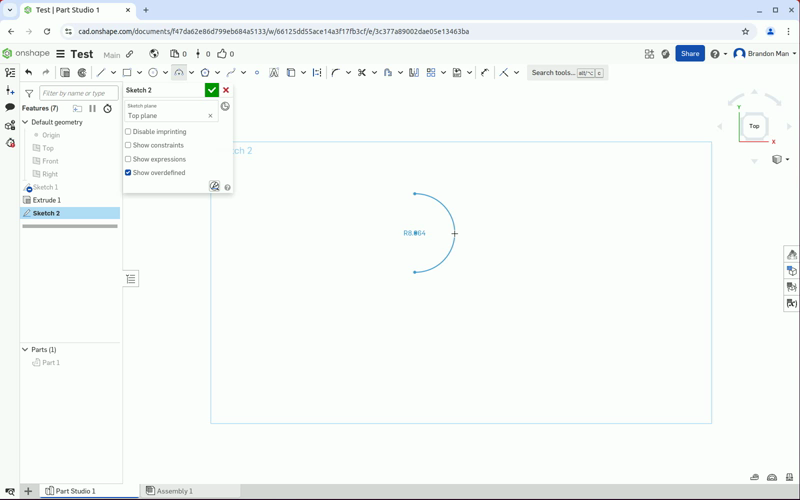
key_up(shift)
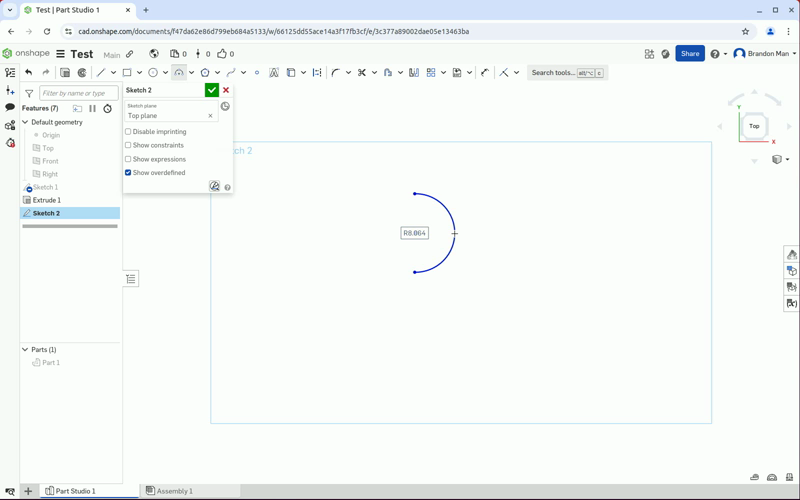
key(esc)
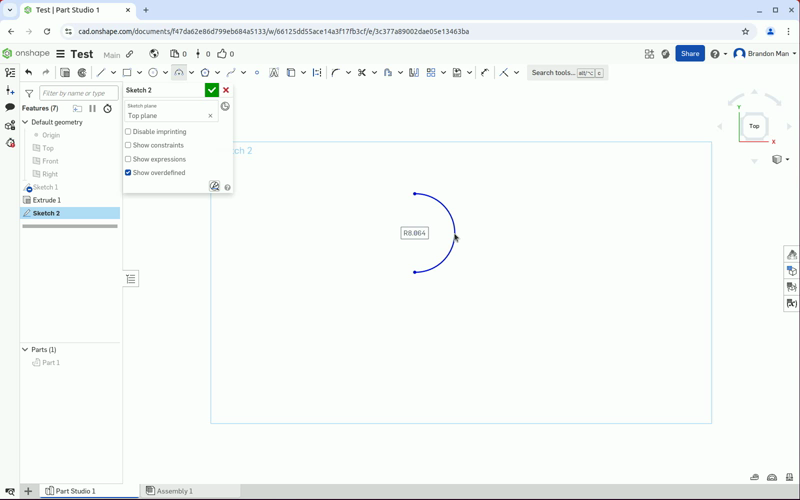
key(l)
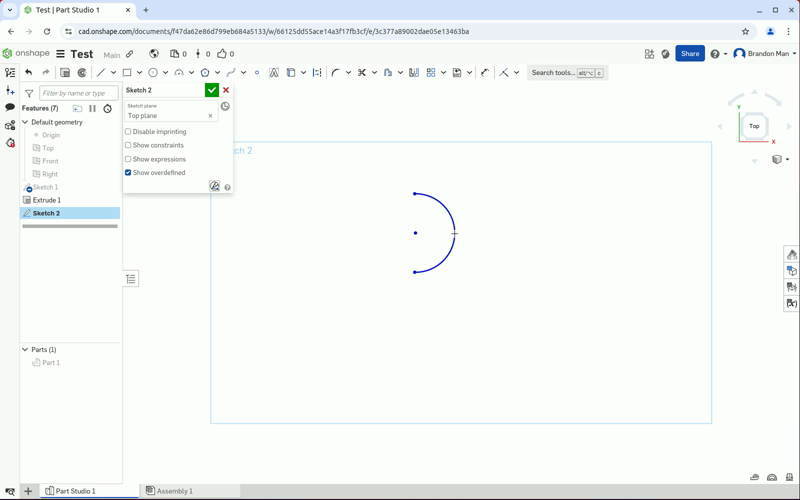
mouse_move(414, 193)
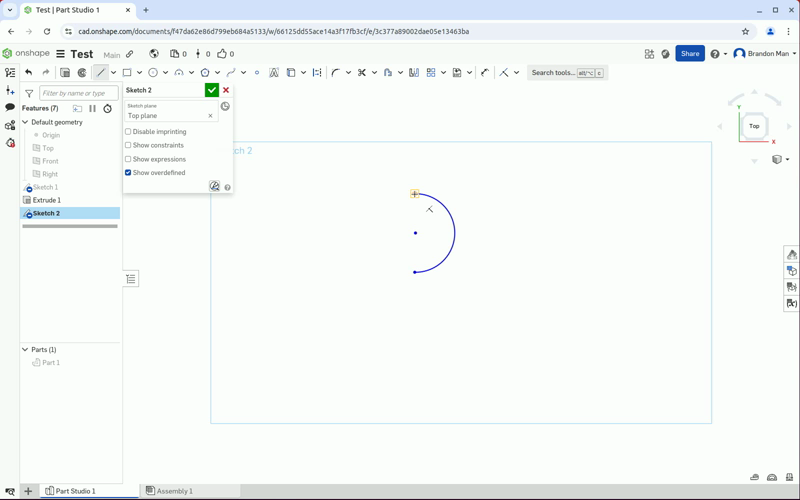
click(414, 193)
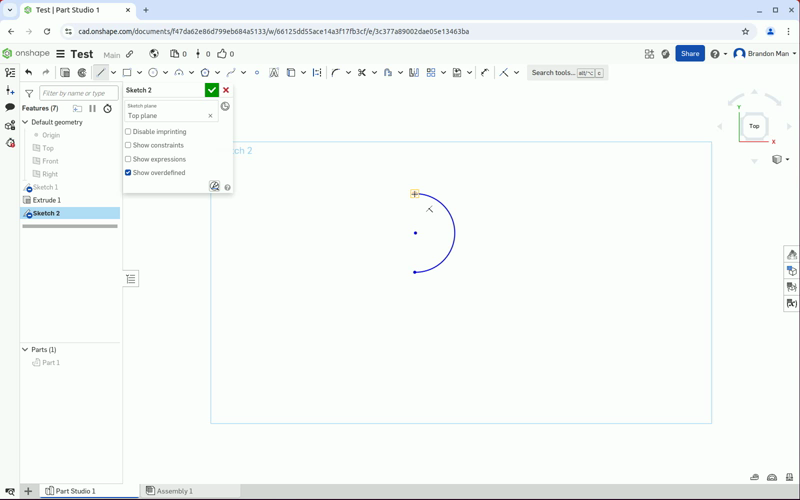
key_down(shift)
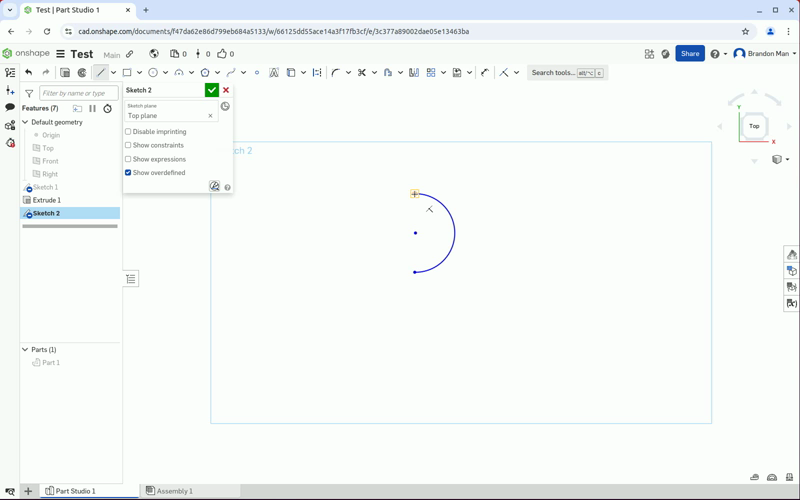
mouse_move(414, 272)
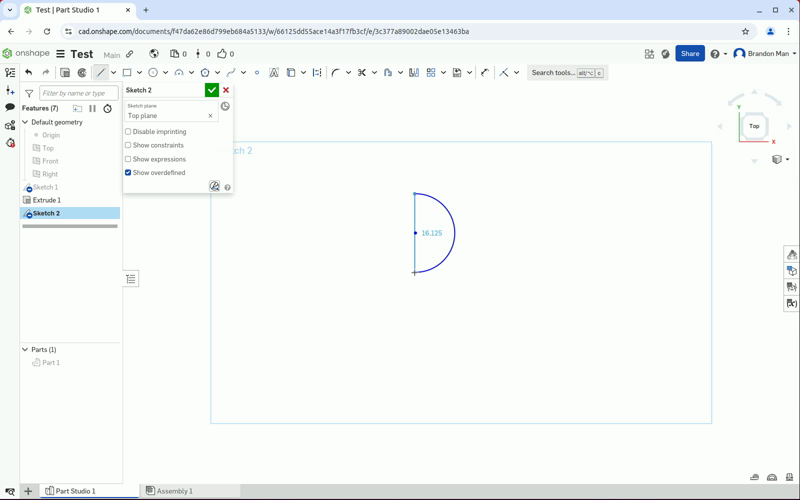
key_up(shift)
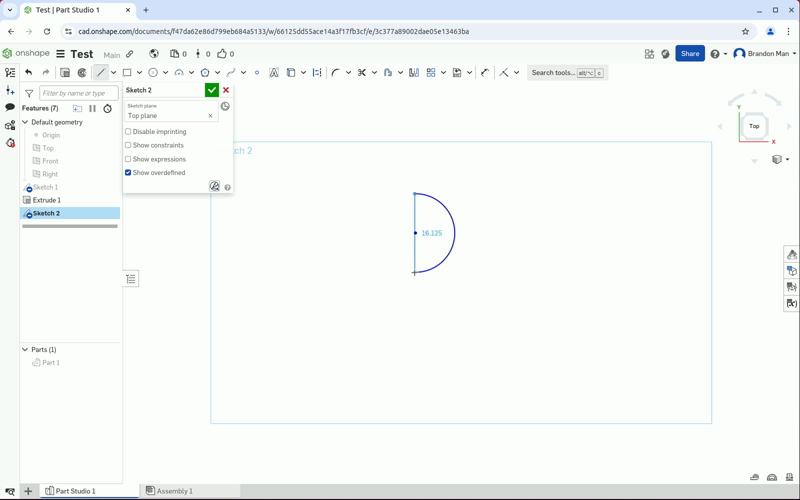
click(414, 272)
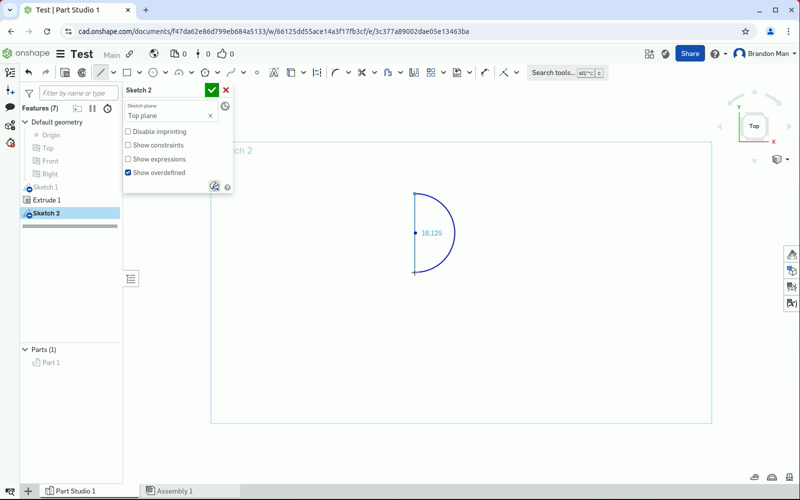
key(esc)
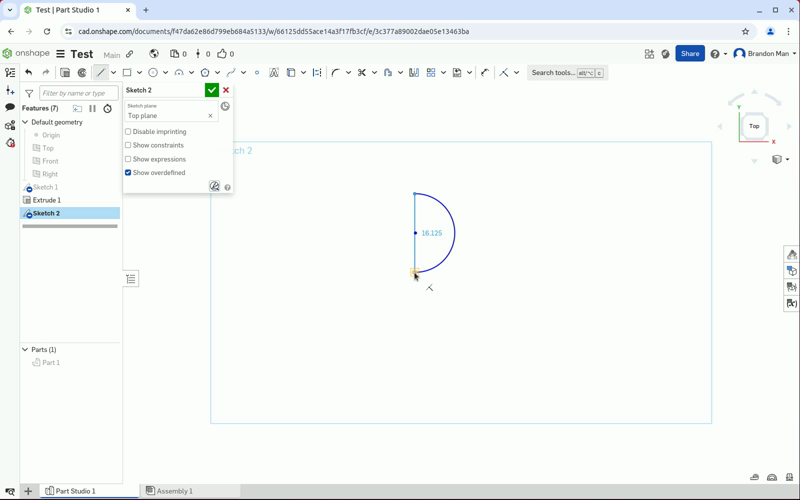
mouse_move(441, 245)
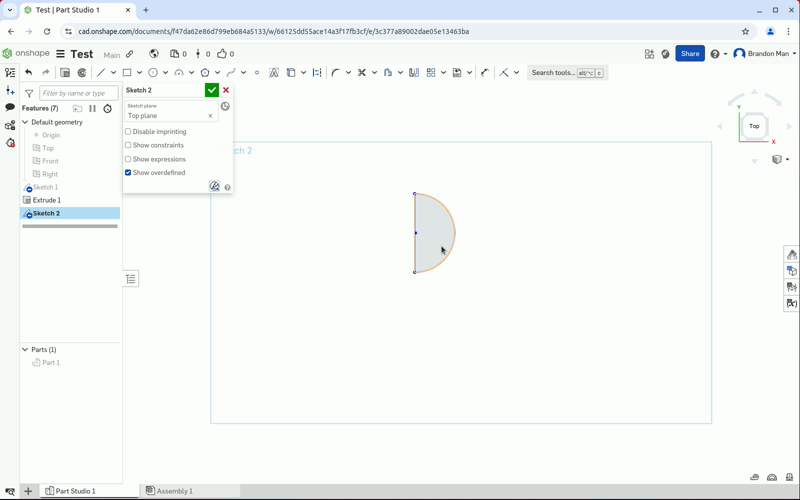
scroll(6)
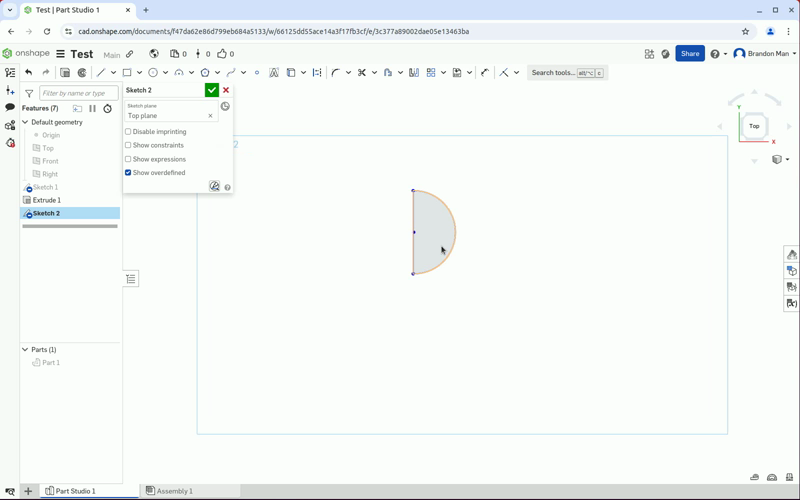
scroll(6)
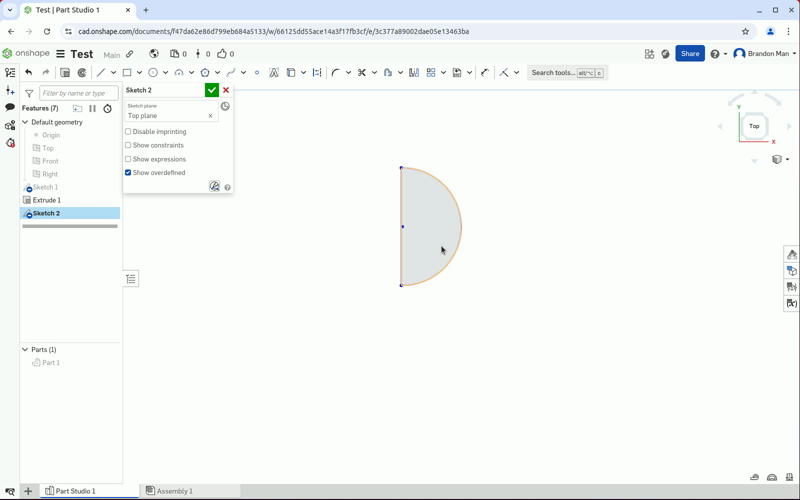
scroll(6)
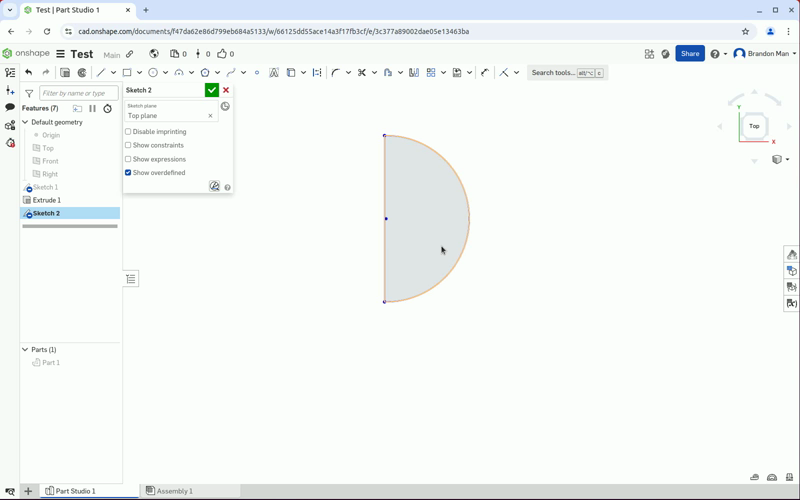
scroll(6)
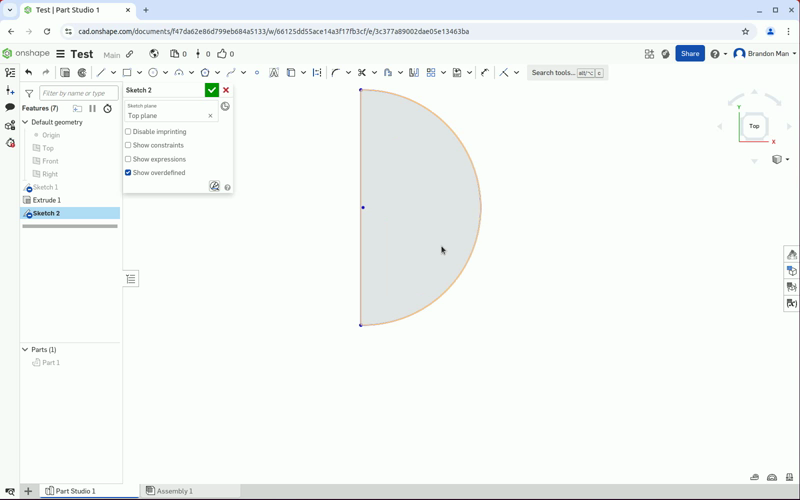
scroll(6)
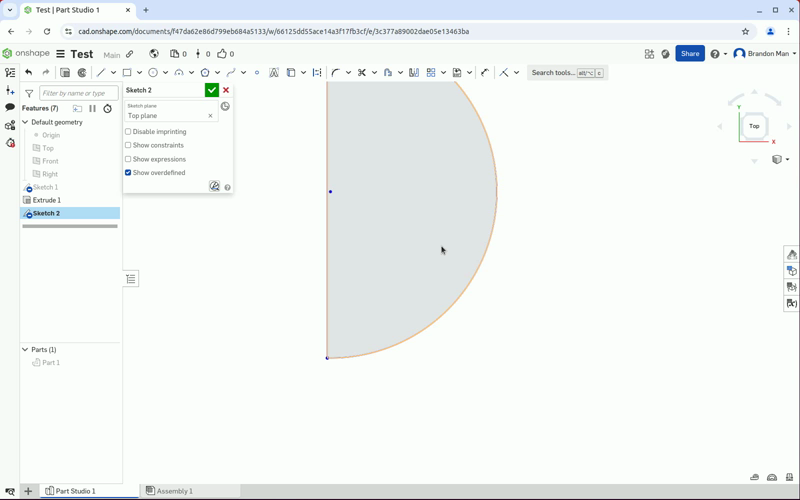
scroll(6)
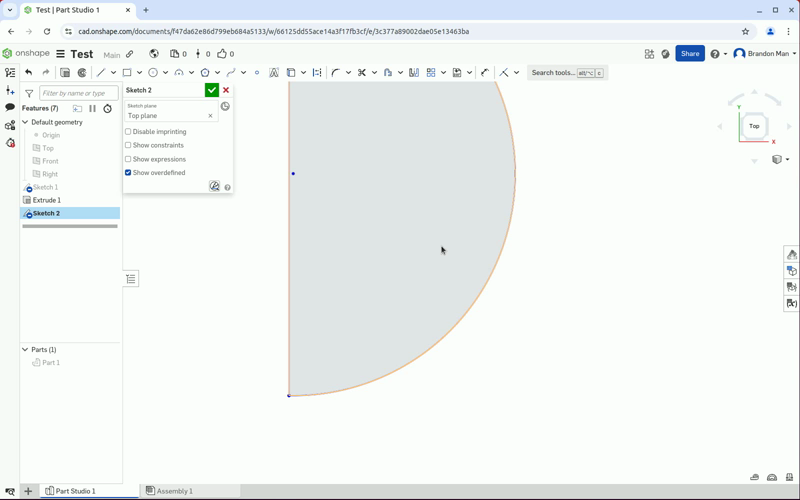
scroll(6)
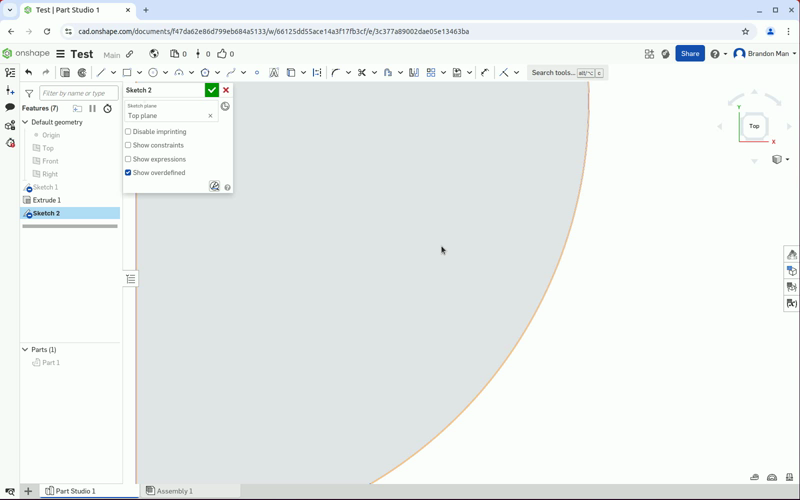
click(441, 245)
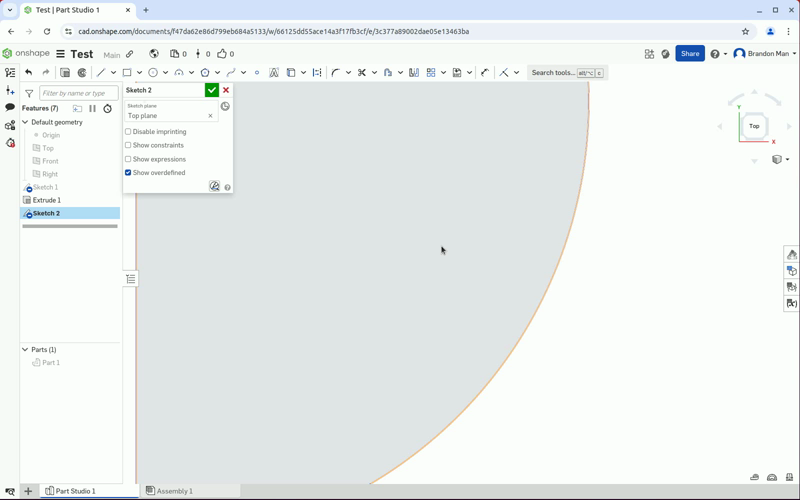
scroll(-6)
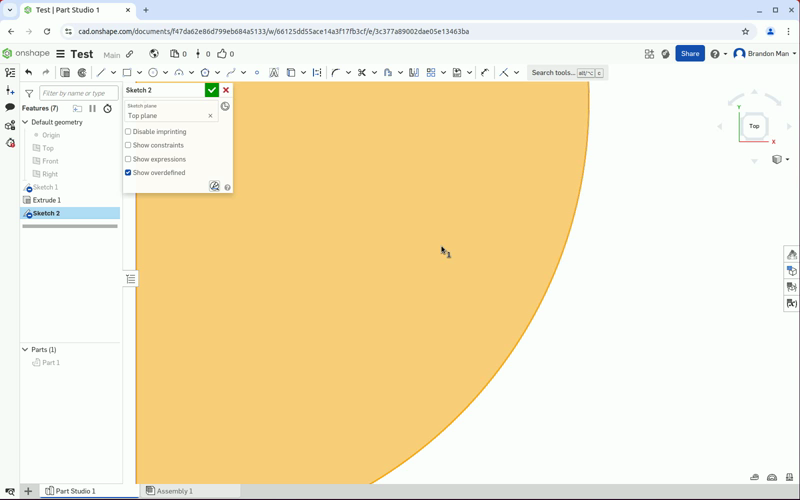
scroll(-6)
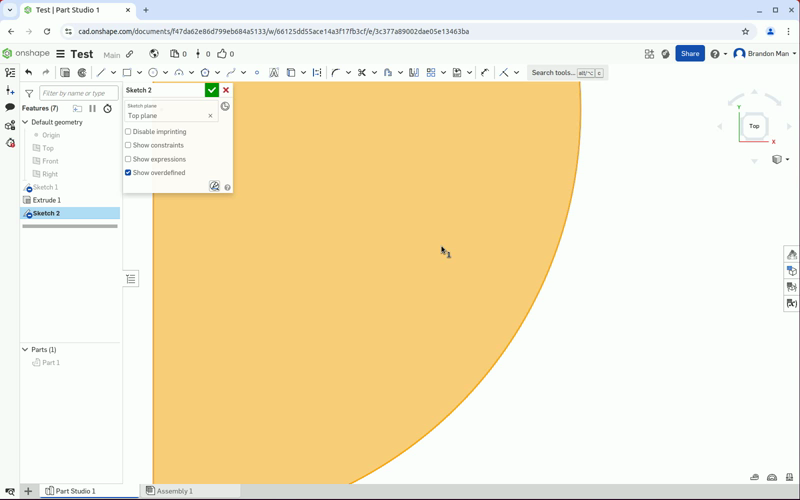
scroll(-6)
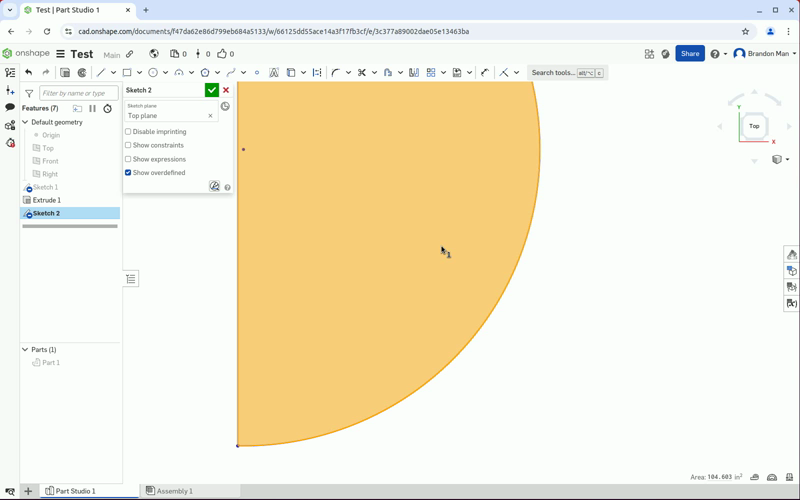
scroll(-6)
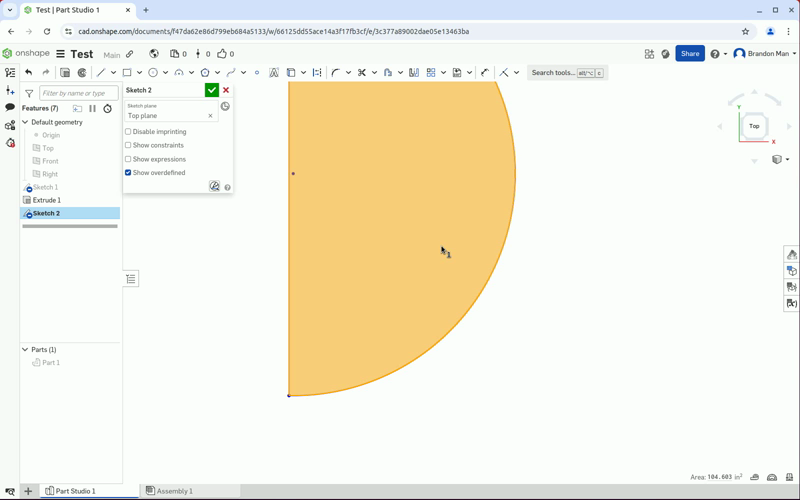
scroll(-6)
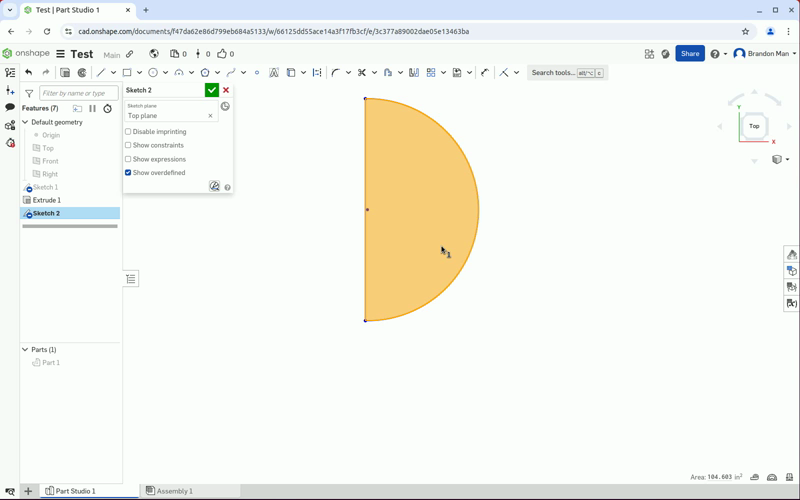
scroll(-6)
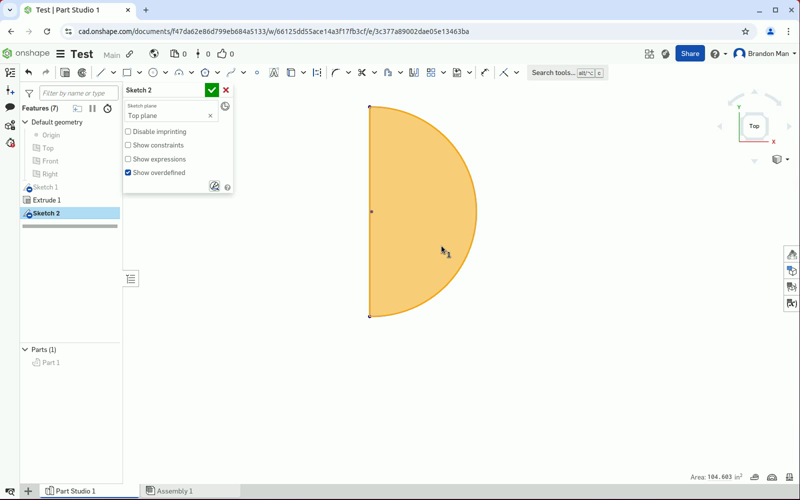
scroll(-6)
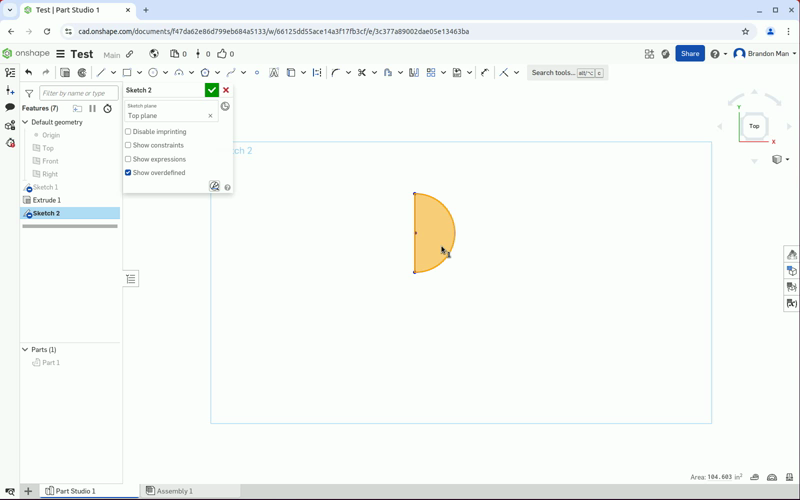
mouse_move(73, 352)
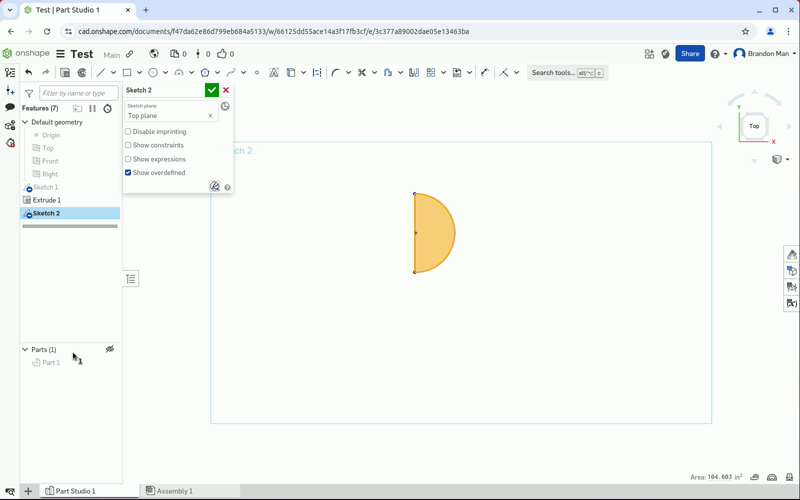
key(shift+y)
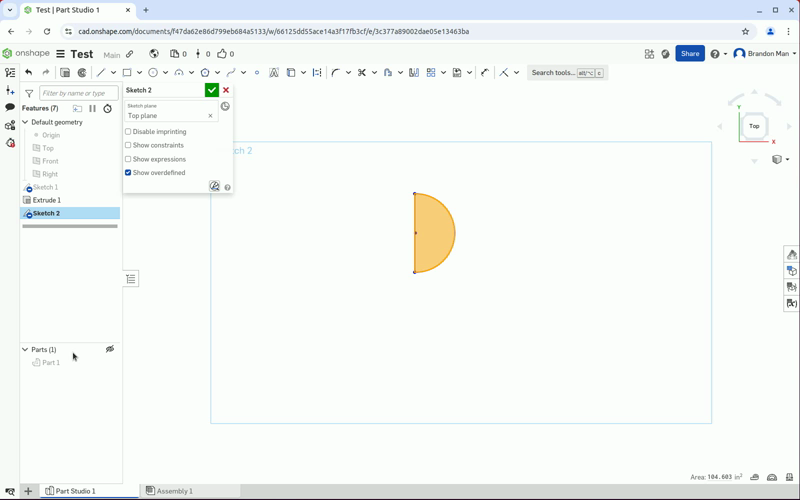
key(shift+e)
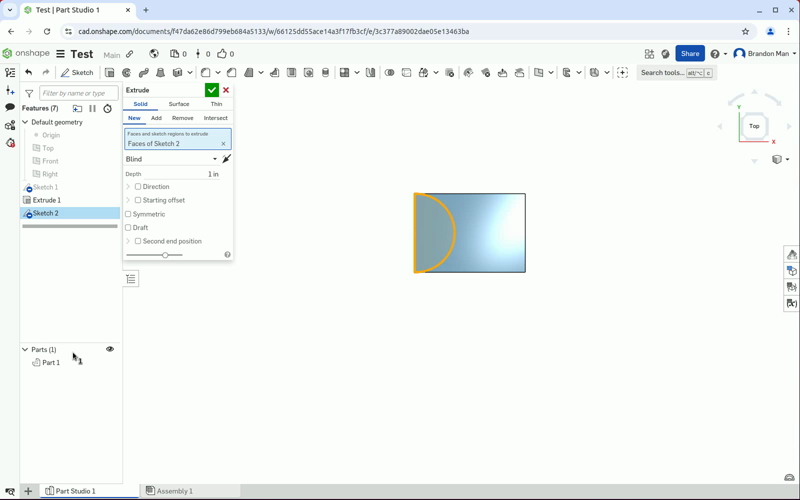
mouse_move(143, 106)
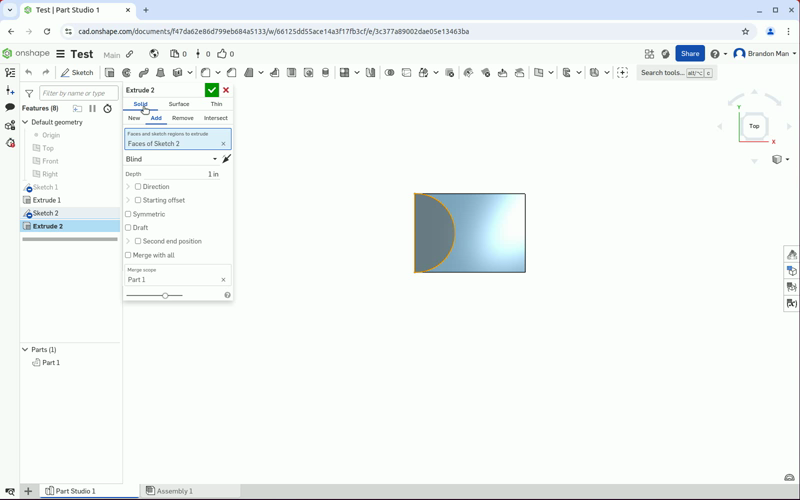
click(143, 106)
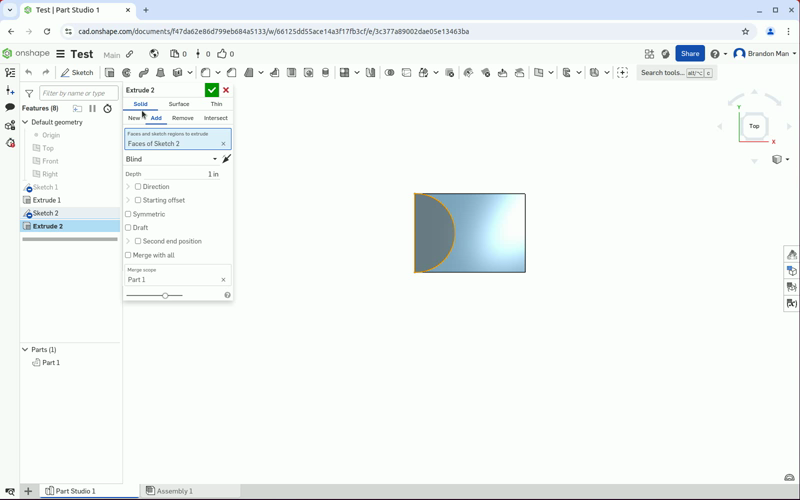
mouse_move(137, 120)
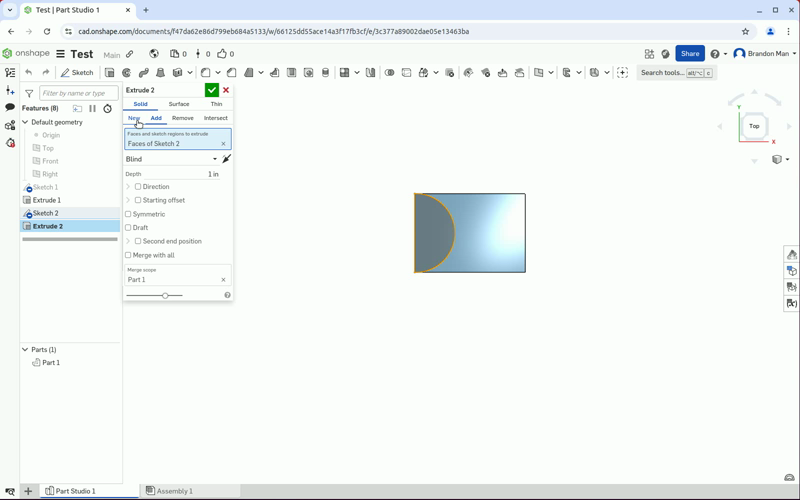
click(137, 120)
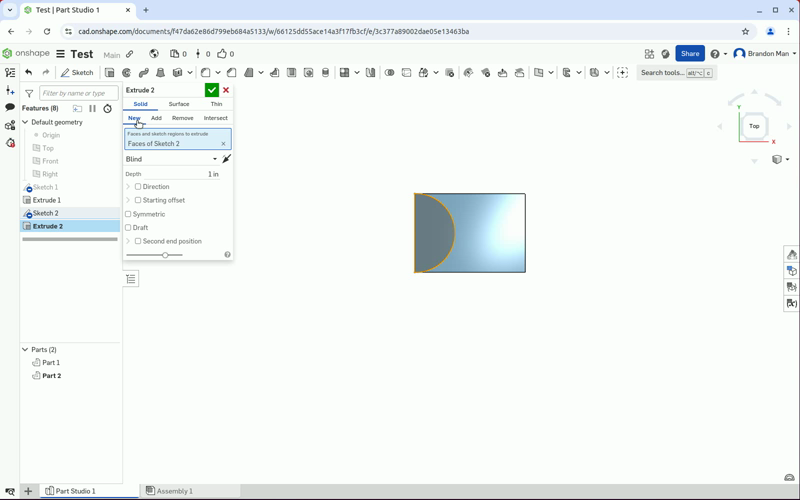
key(tab, 4)
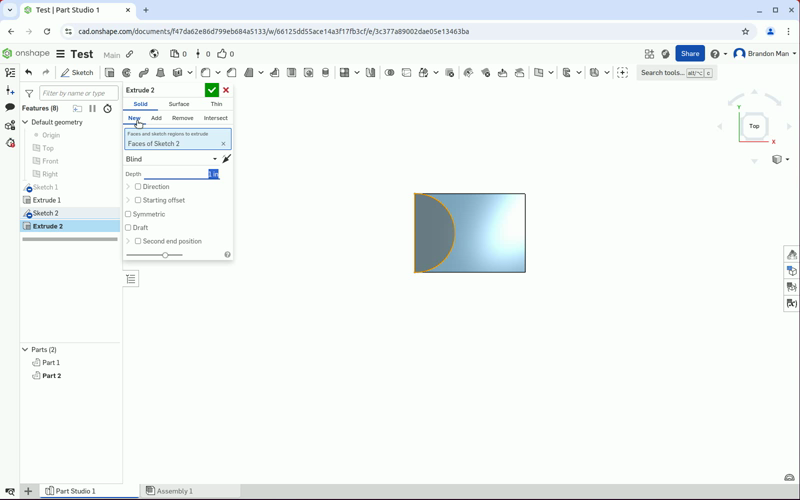
text(2.889)
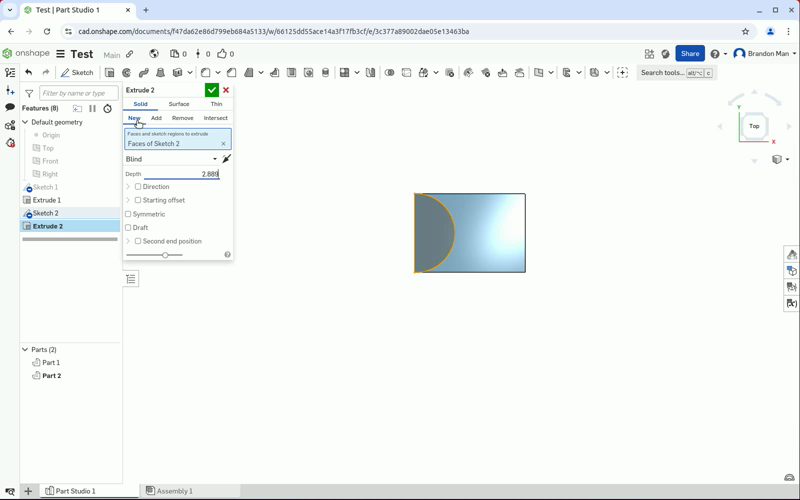
key(enter)
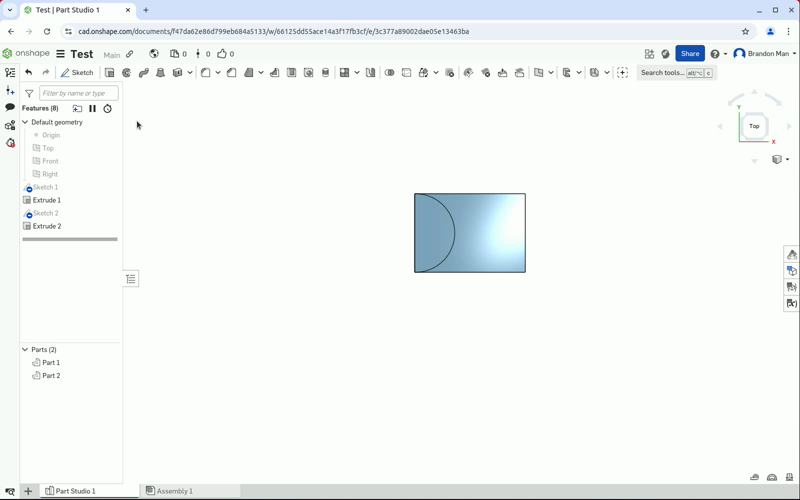
key(shift+h)
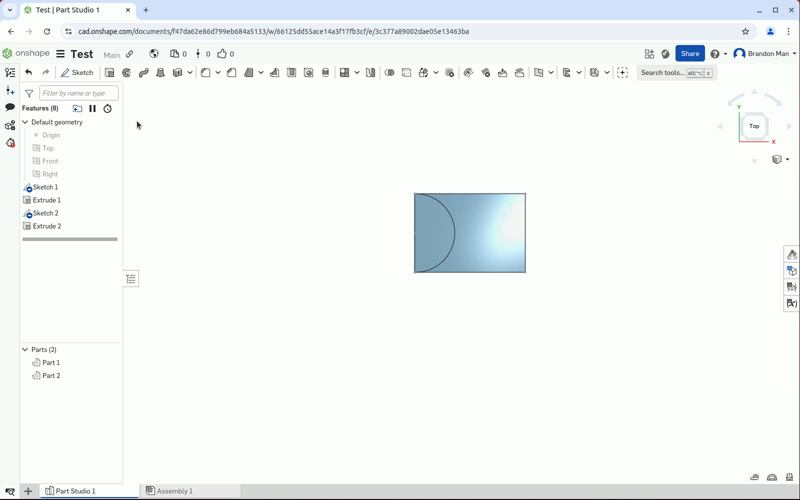
key(shift+h)
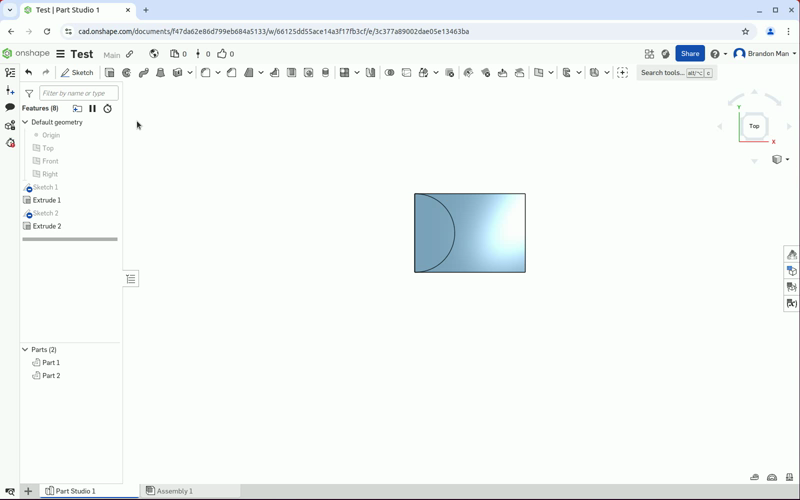
mouse_move(73, 189)
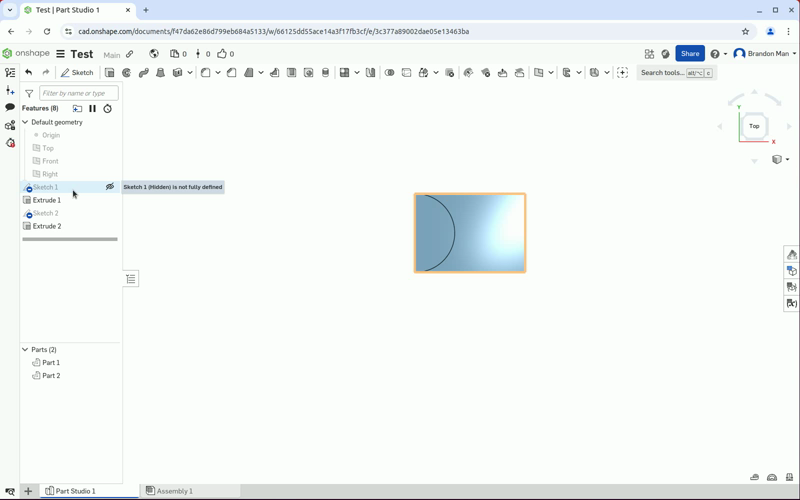
click(73, 189)
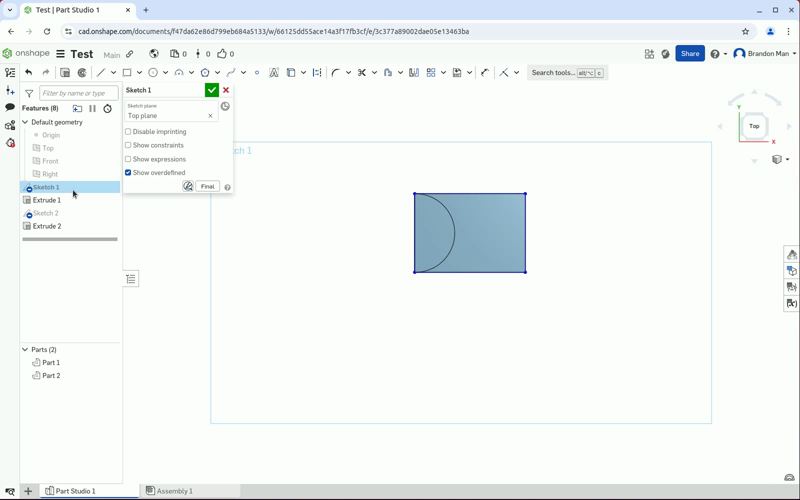
mouse_move(229, 92)
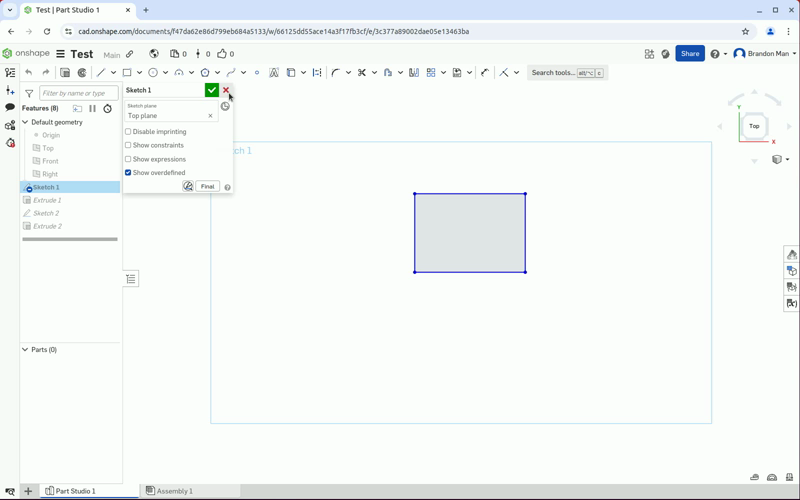
click(229, 92)
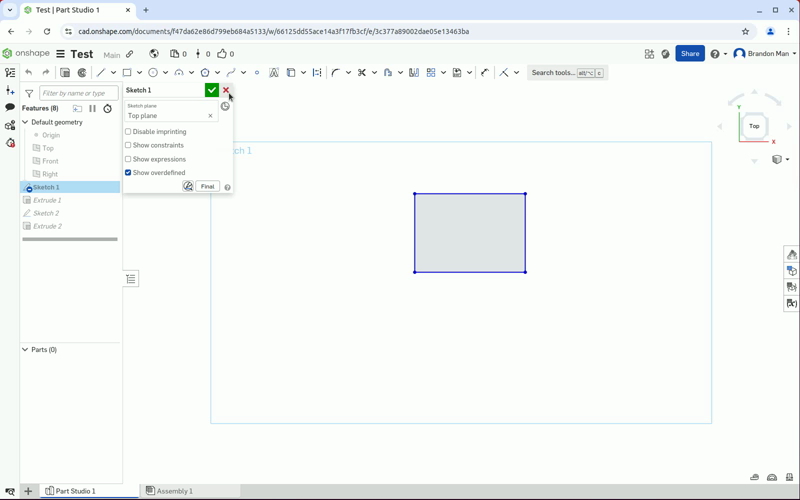
key(shift+s)
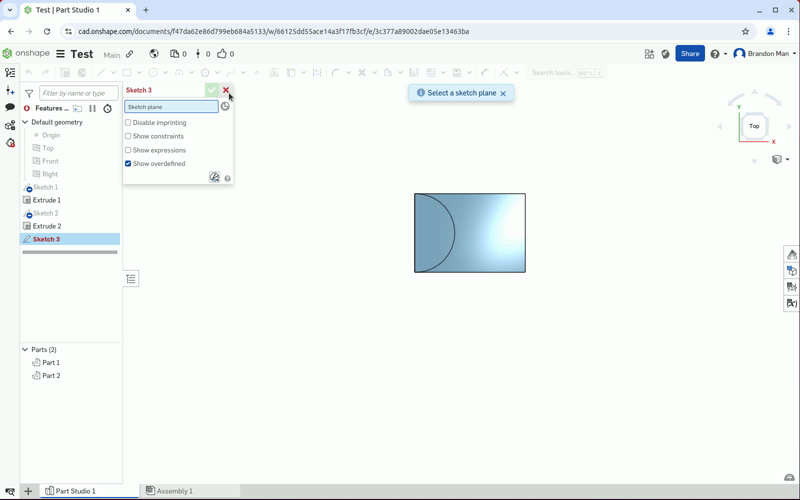
mouse_move(73, 150)
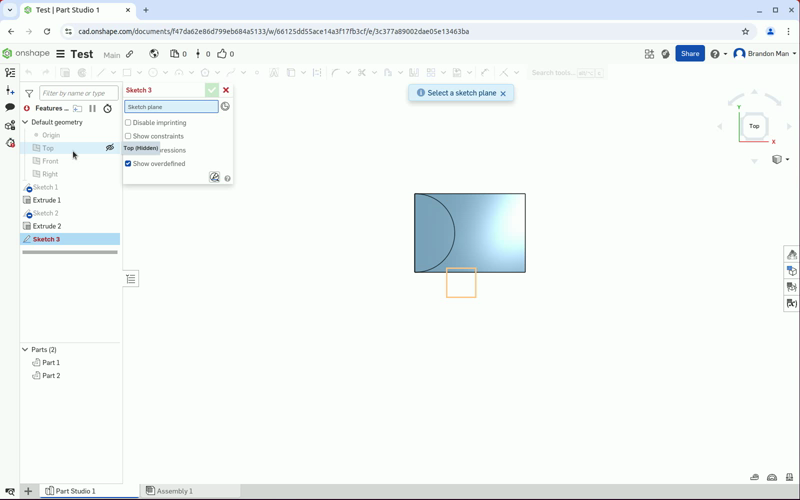
click(73, 150)
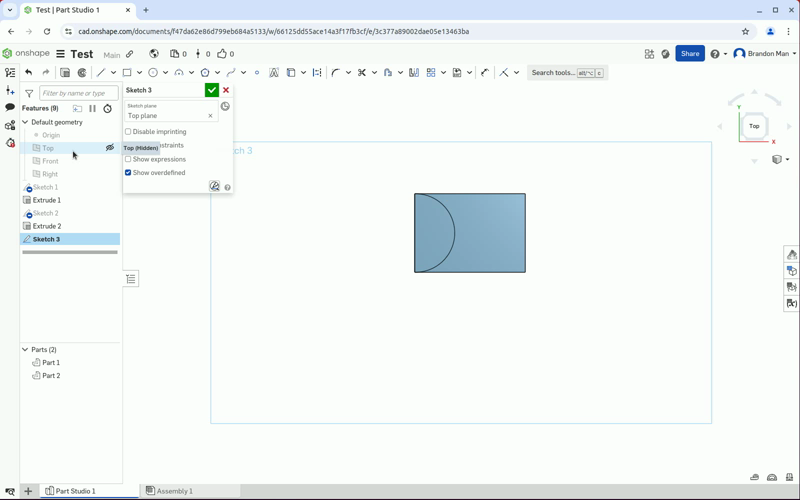
mouse_move(73, 352)
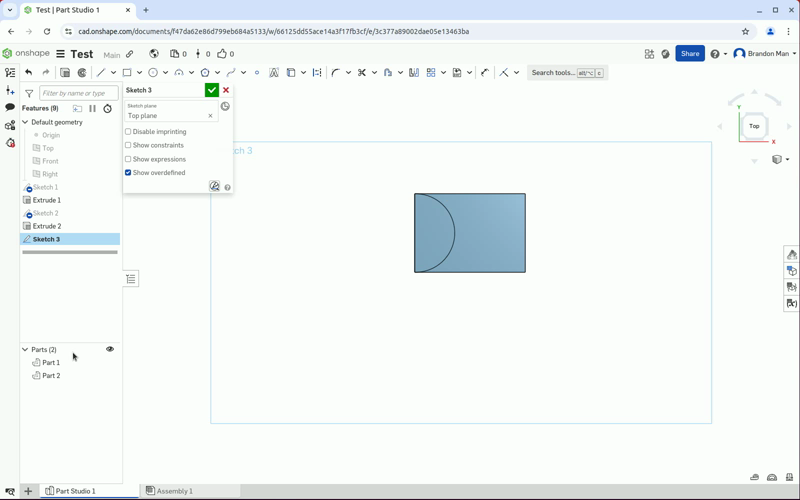
key(y)
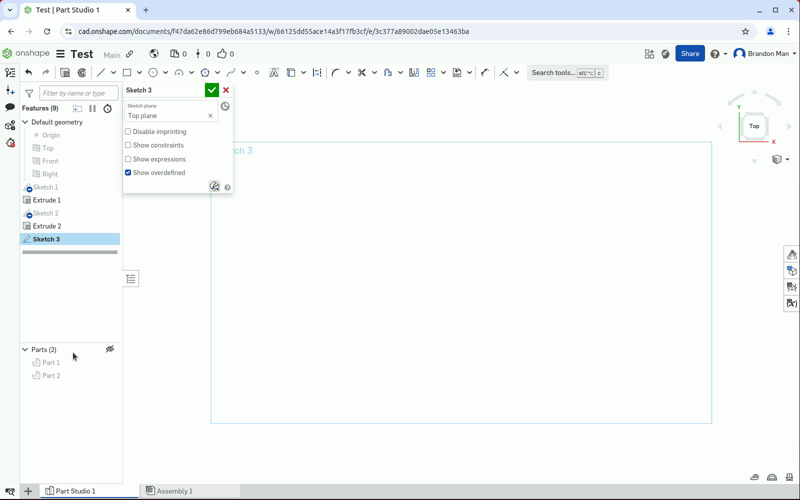
key(l)
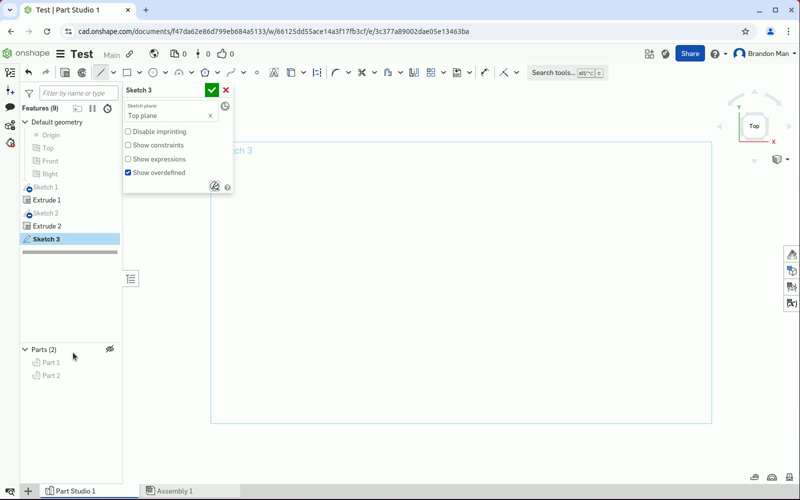
key_down(shift)
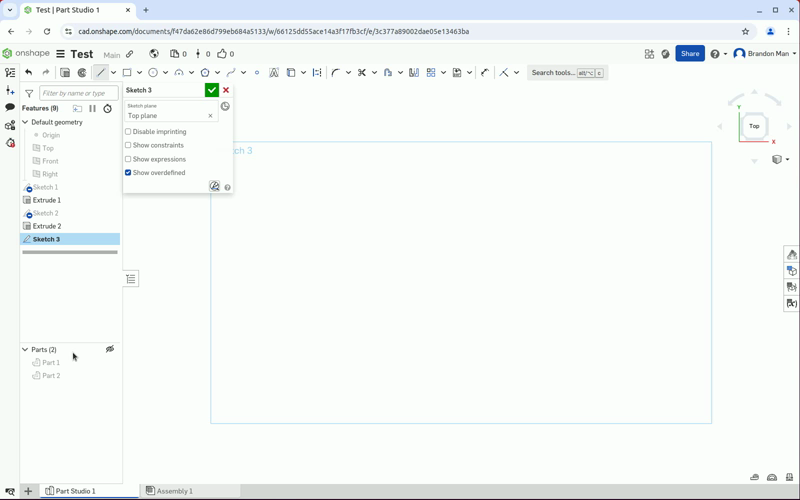
mouse_move(526, 272)
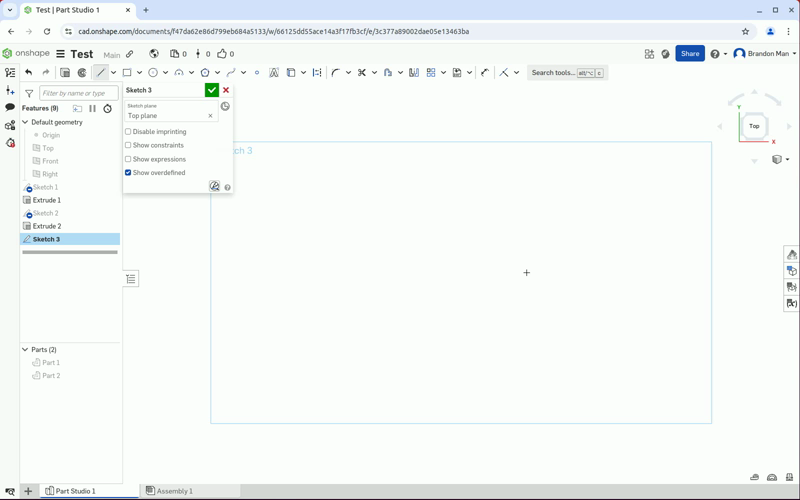
click(526, 272)
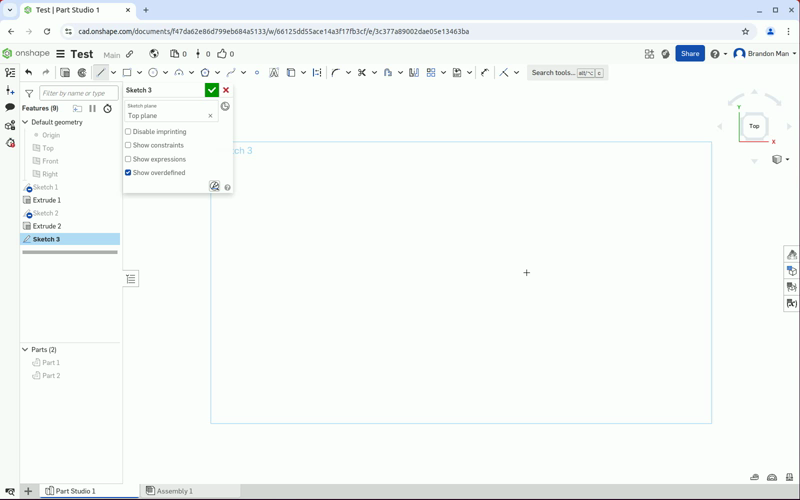
key_up(shift)
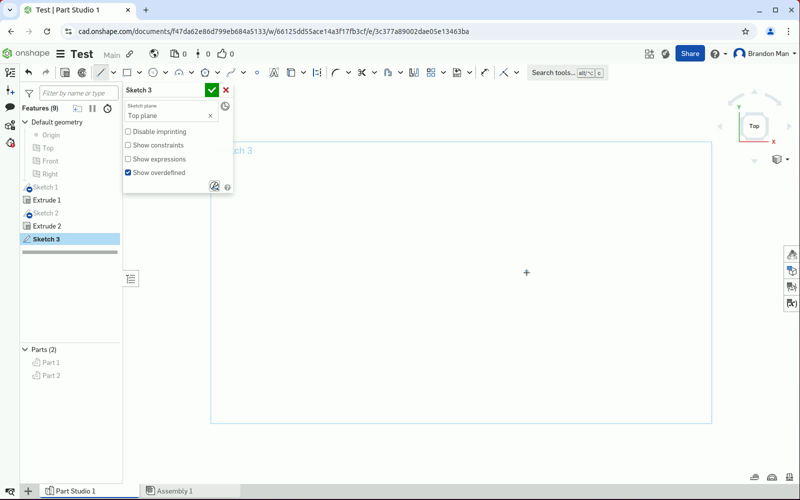
key_down(shift)
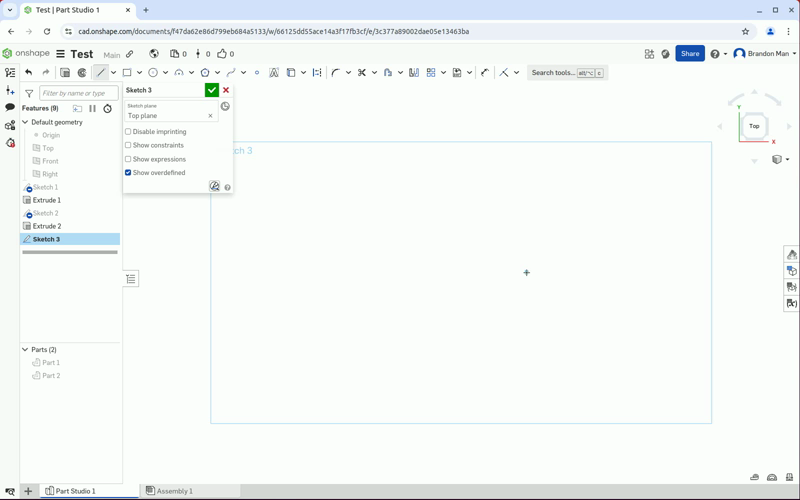
mouse_move(556, 272)
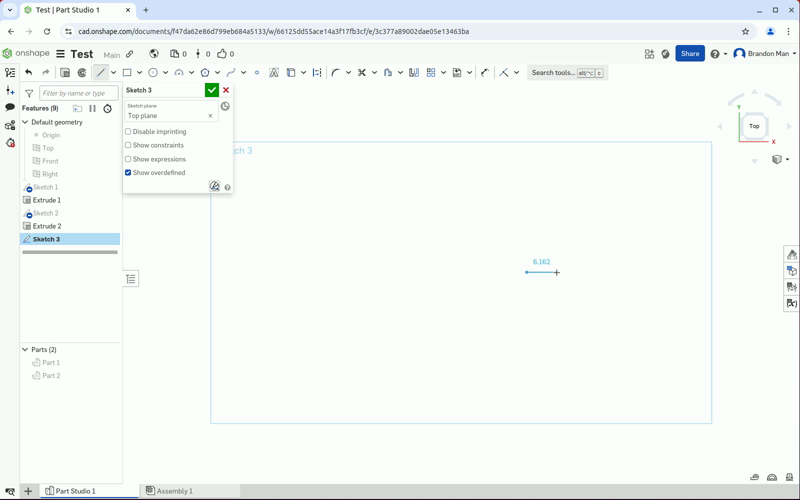
mouse_move(573, 271)
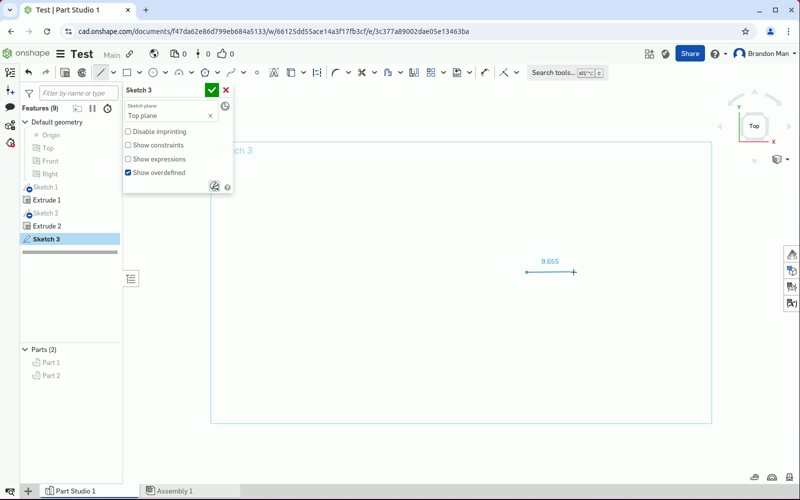
click(573, 271)
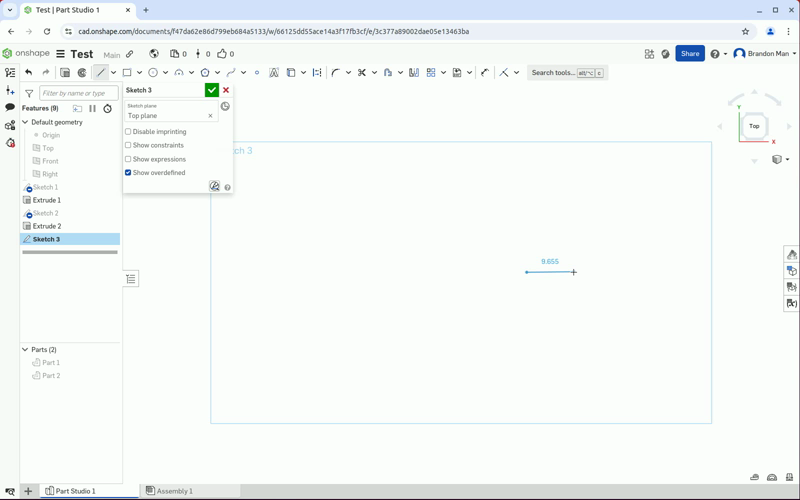
key_up(shift)
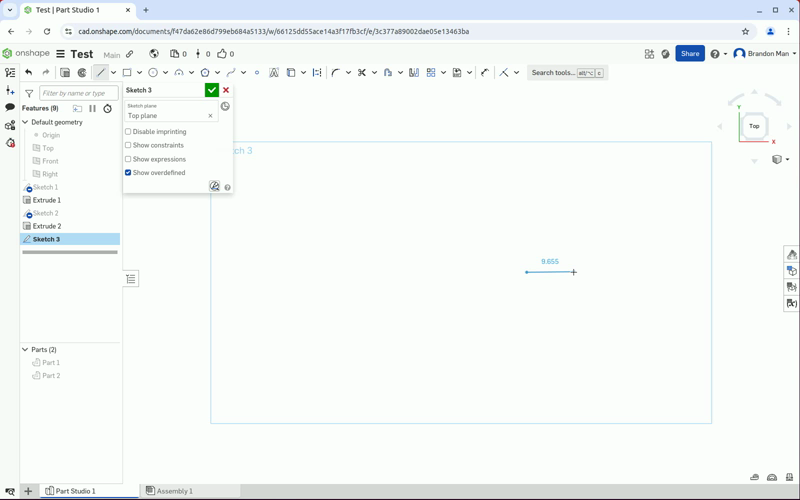
key_down(shift)
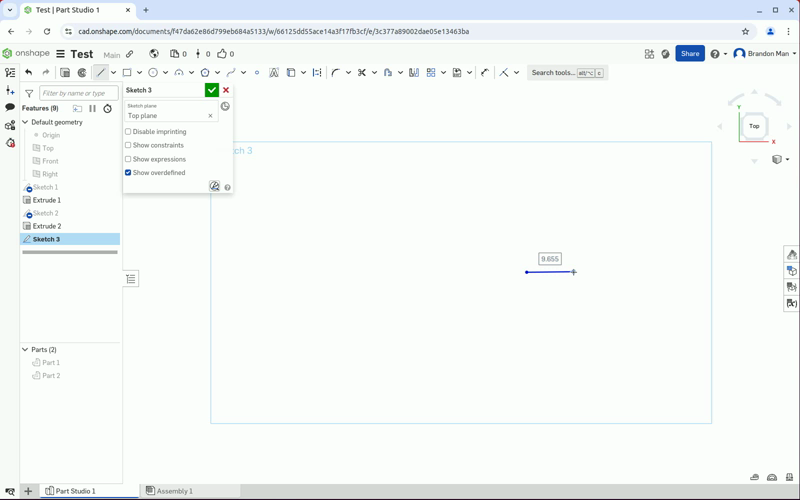
mouse_move(526, 193)
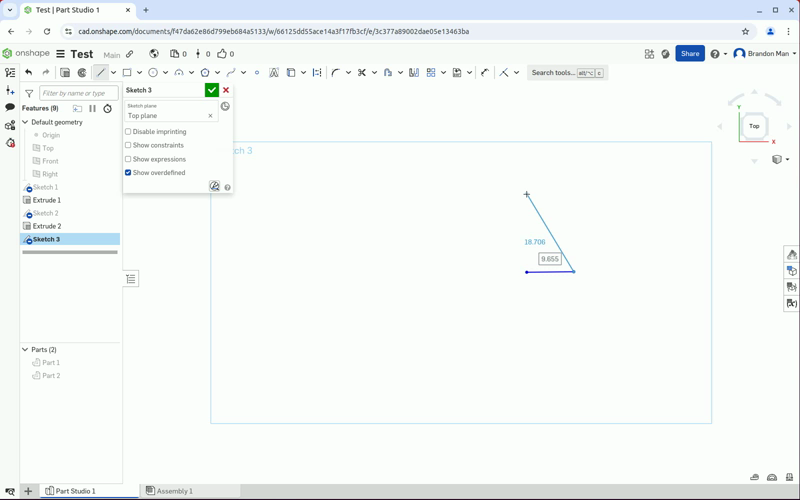
click(526, 193)
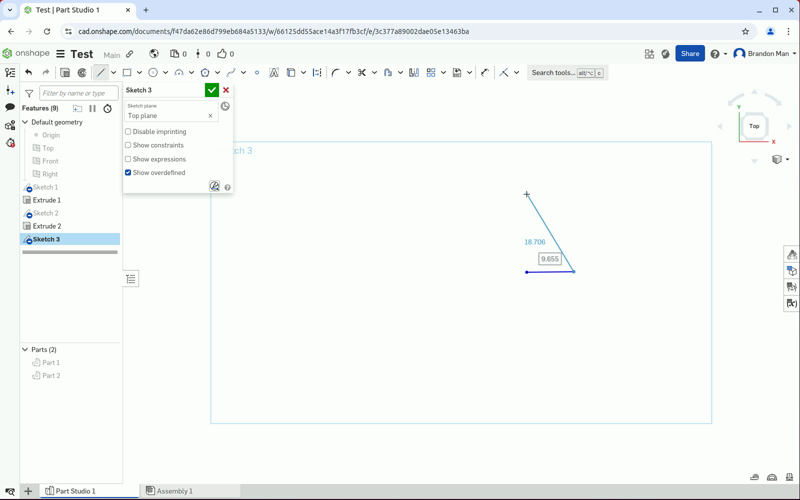
key_up(shift)
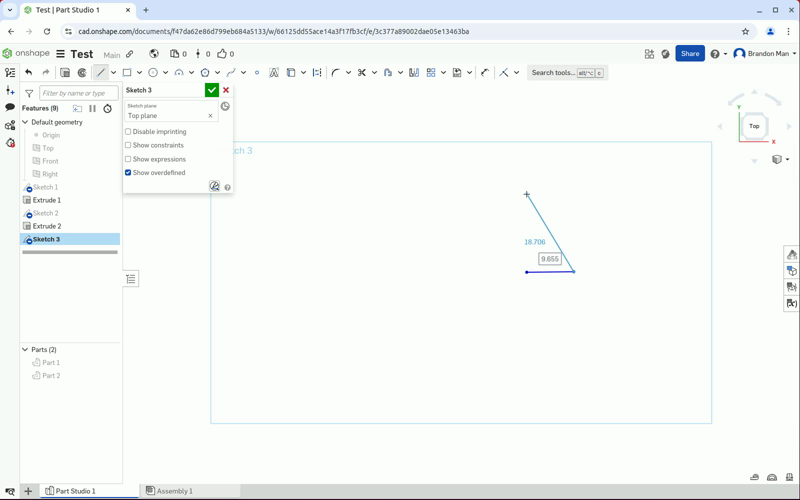
key_down(shift)
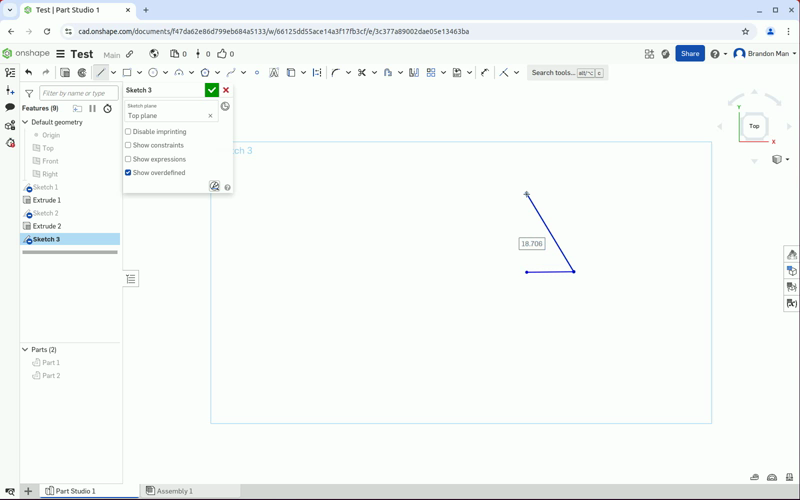
mouse_move(526, 272)
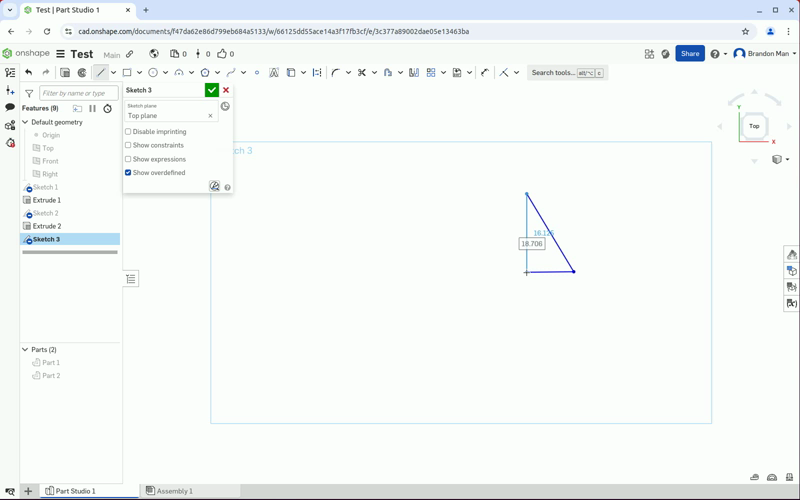
key_up(shift)
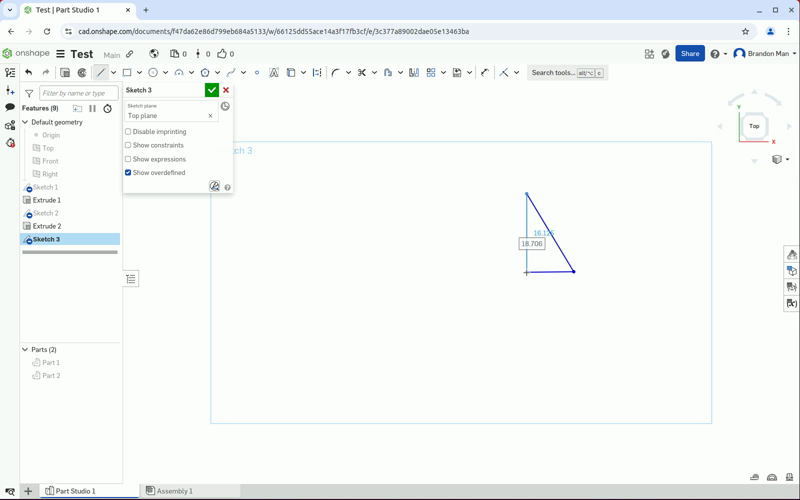
click(526, 272)
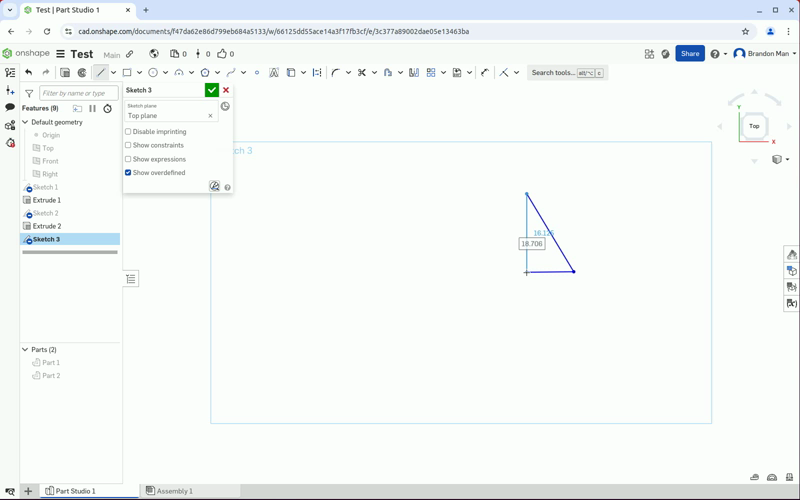
key(esc)
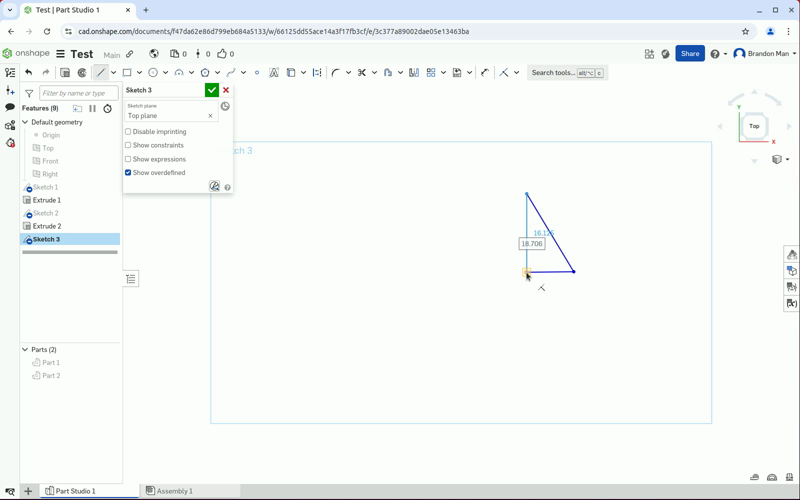
mouse_move(543, 243)
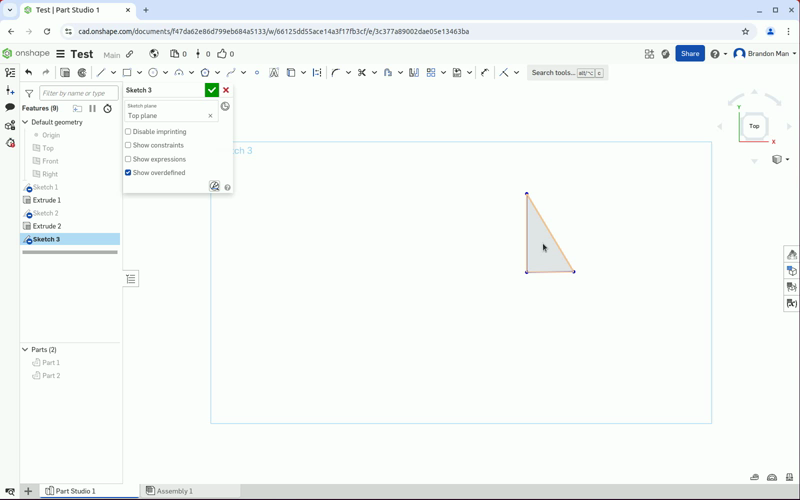
click(543, 243)
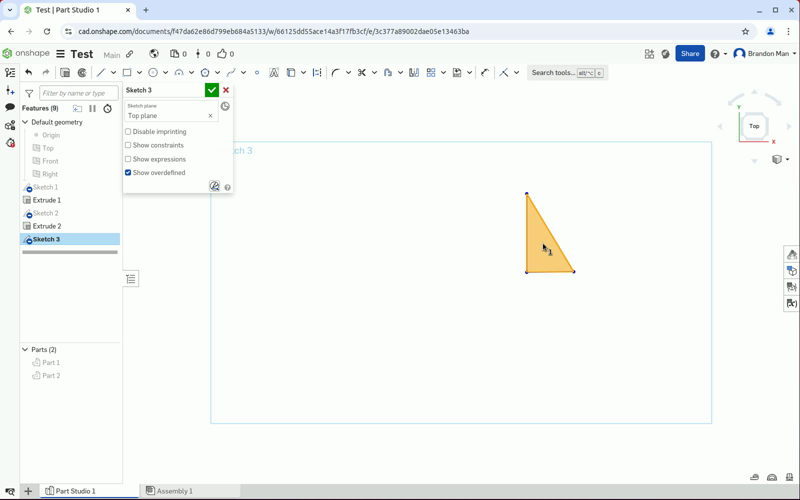
mouse_move(73, 352)
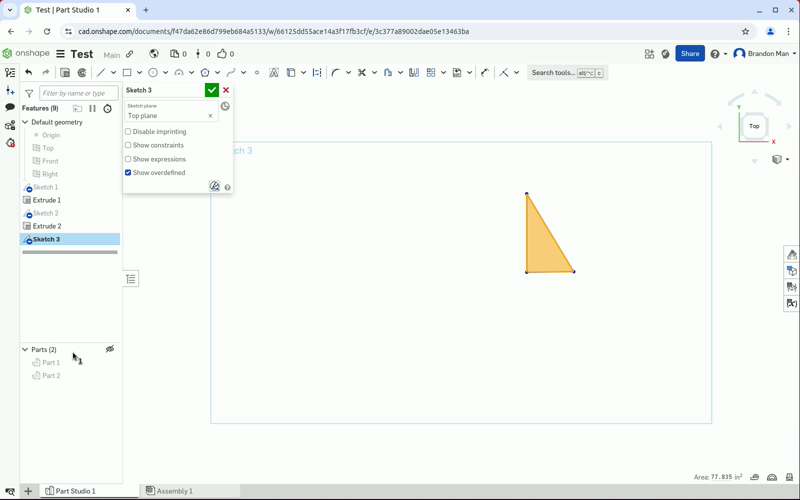
key(shift+y)
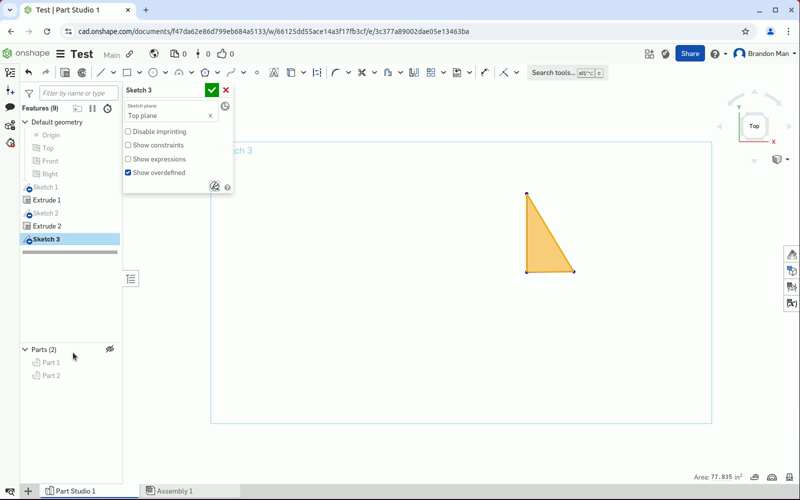
key(shift+e)
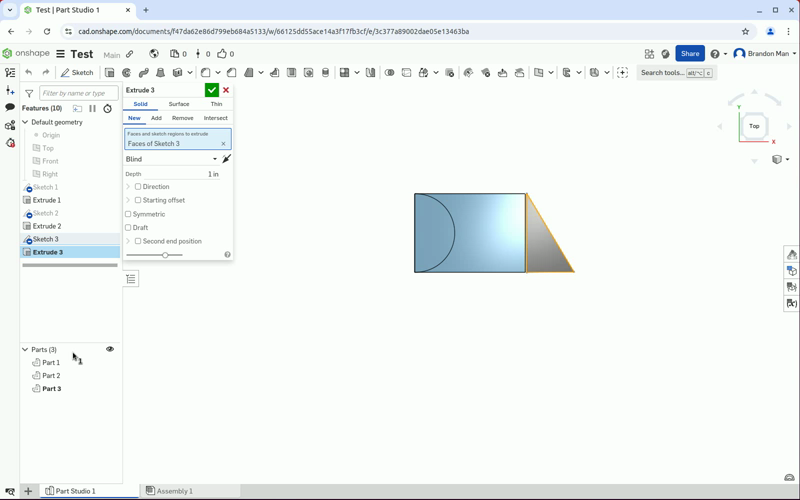
mouse_move(143, 106)
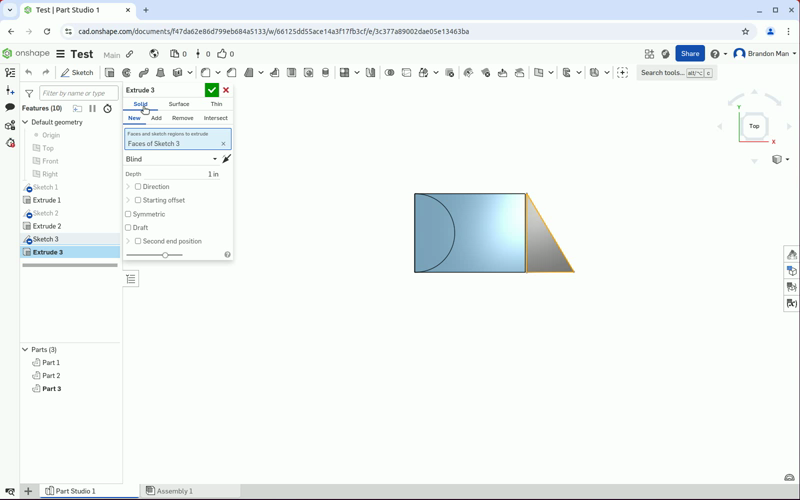
click(143, 106)
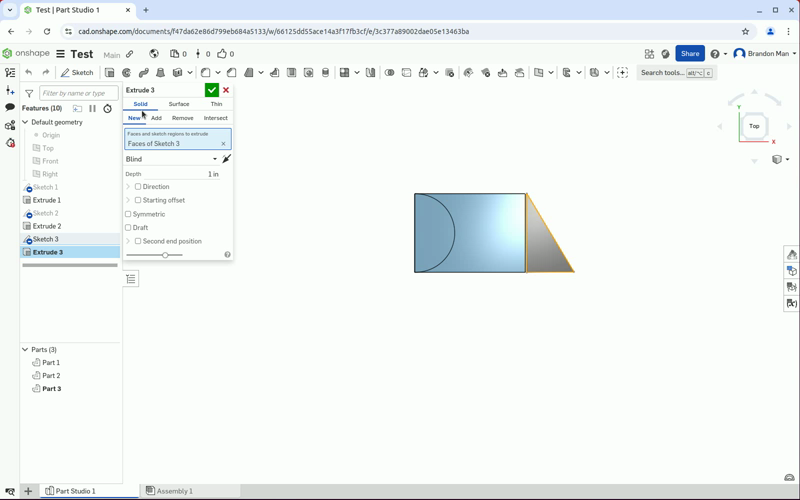
mouse_move(137, 120)
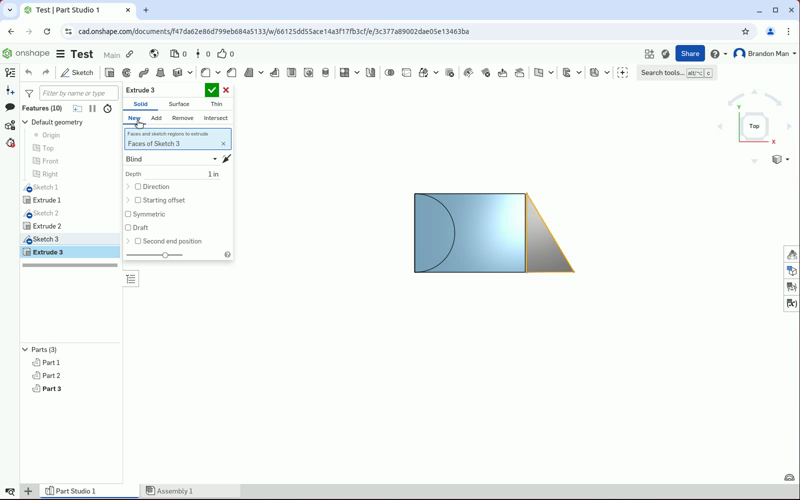
click(137, 120)
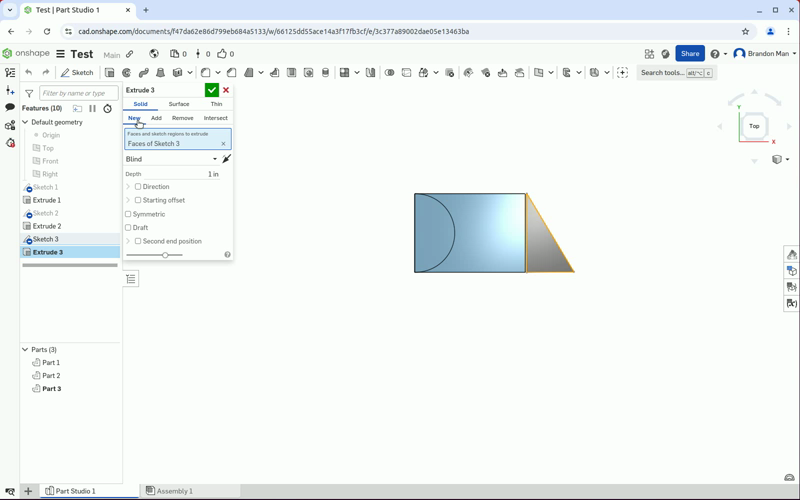
key(tab, 4)
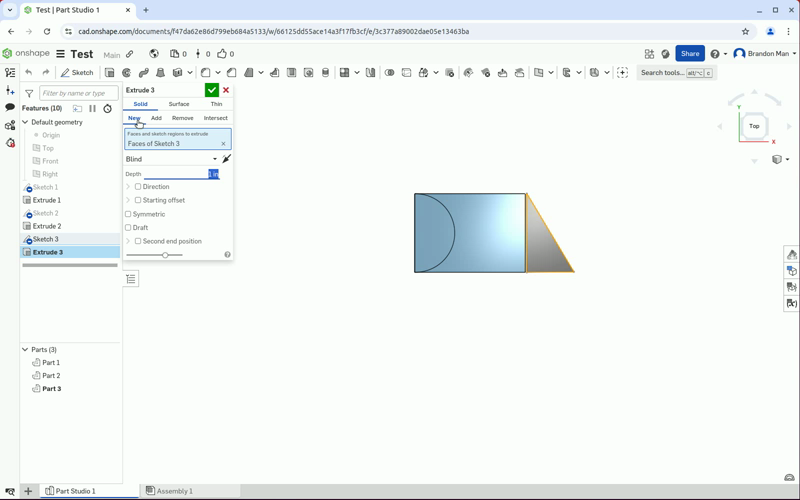
text(2.889)
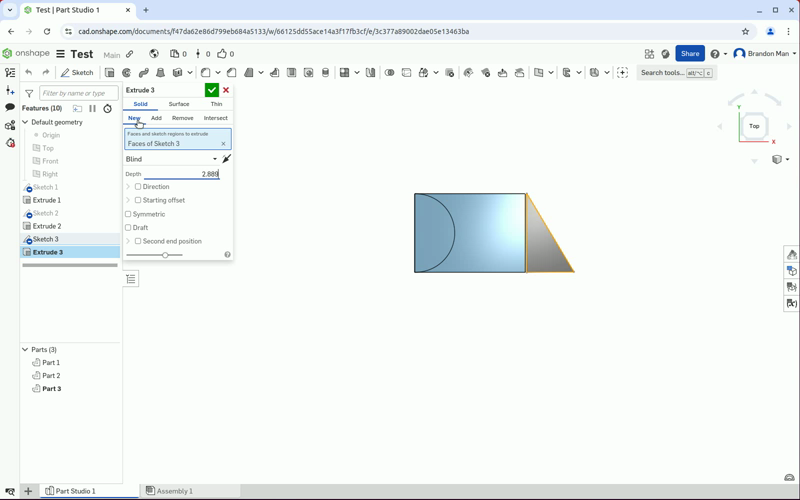
key(enter)
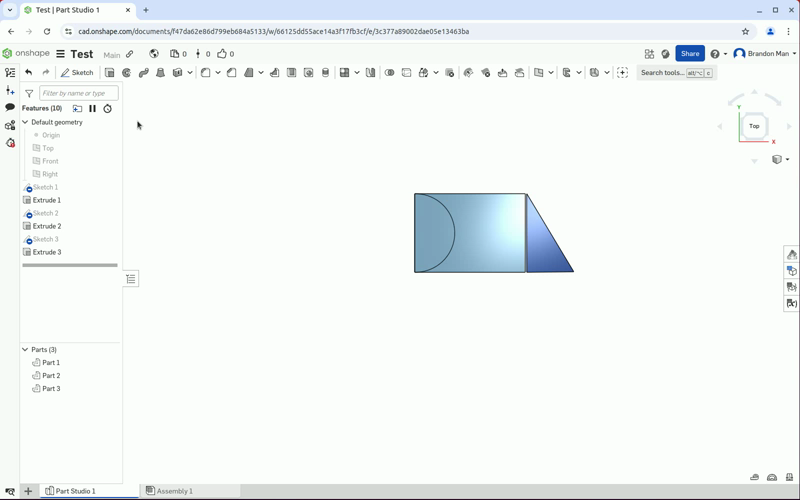
key(shift+h)
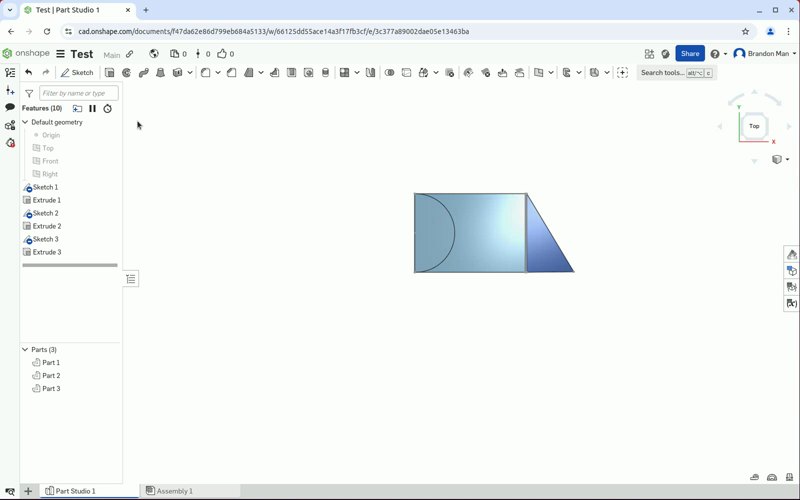
key(shift+h)
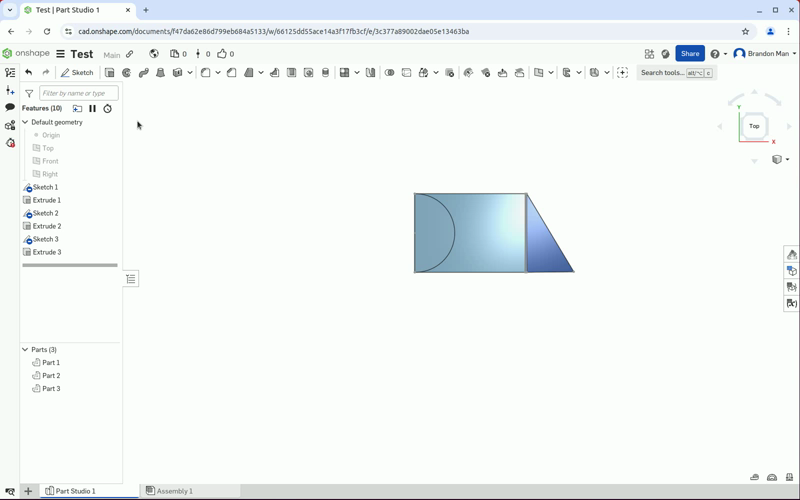
key(shift+7)
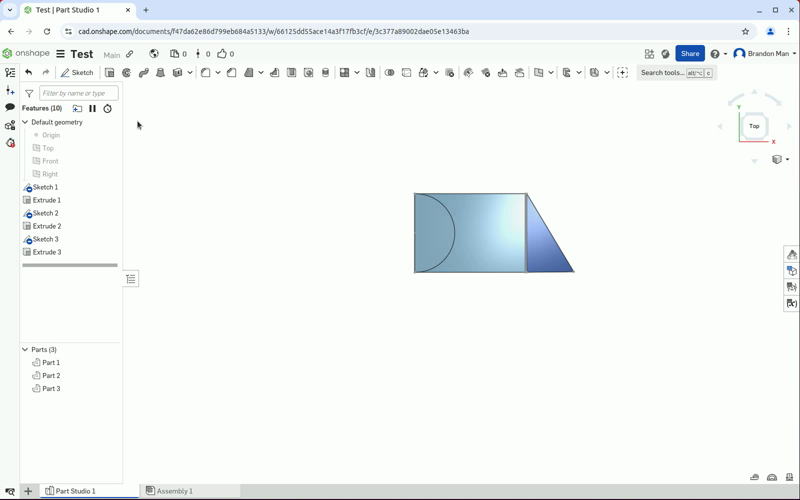
key(up, 3)
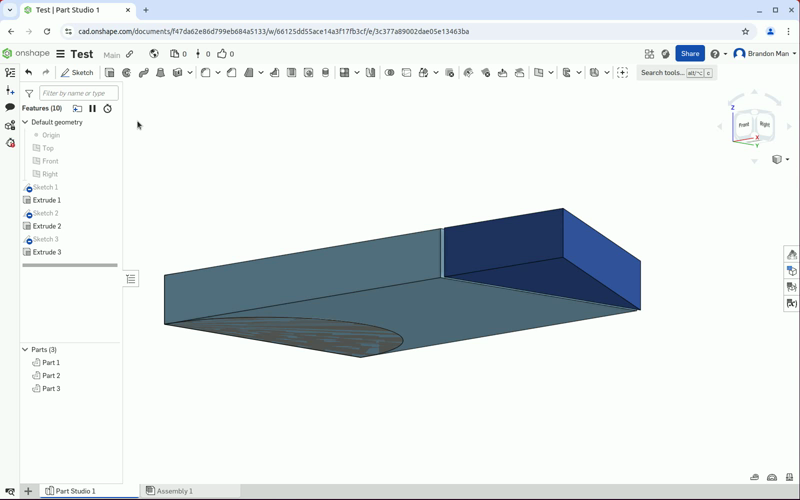
key(left, 3)
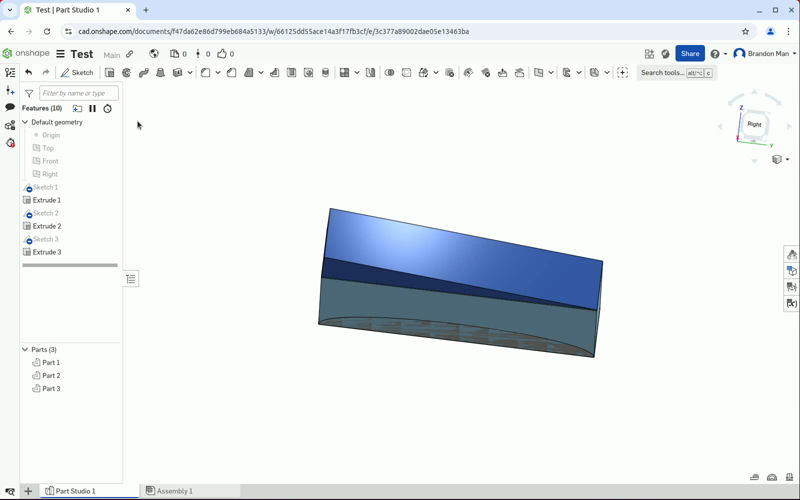
key(right, 3)
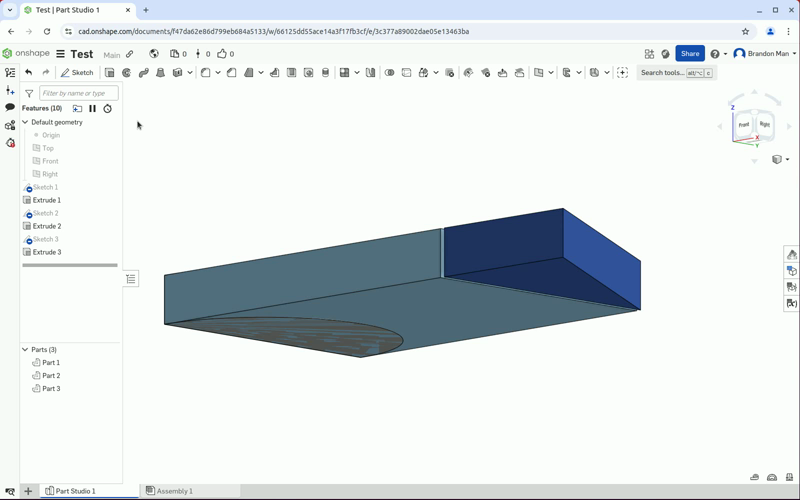
key(down, 3)
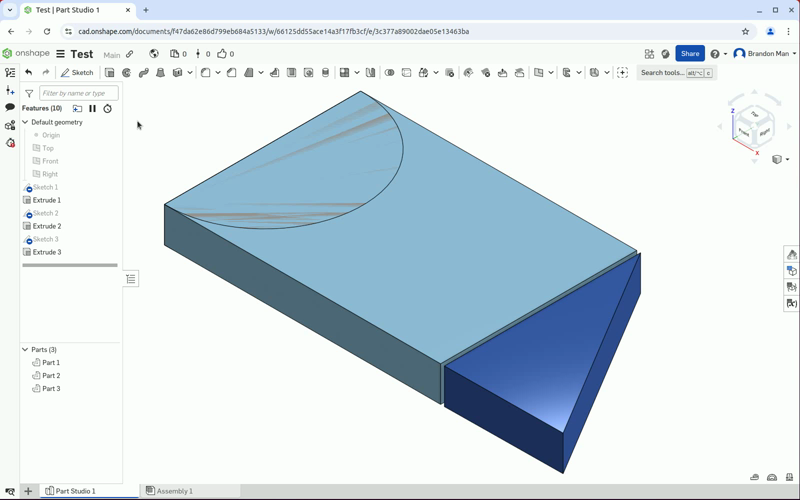
mouse_move(73, 189)
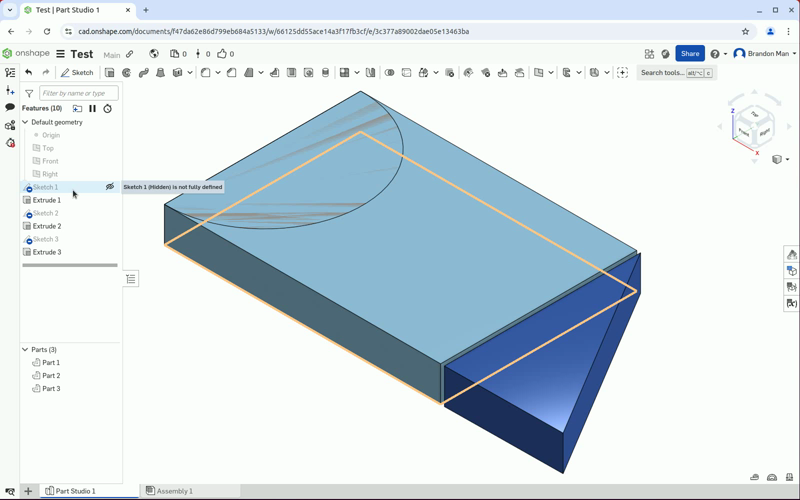
click(73, 189)